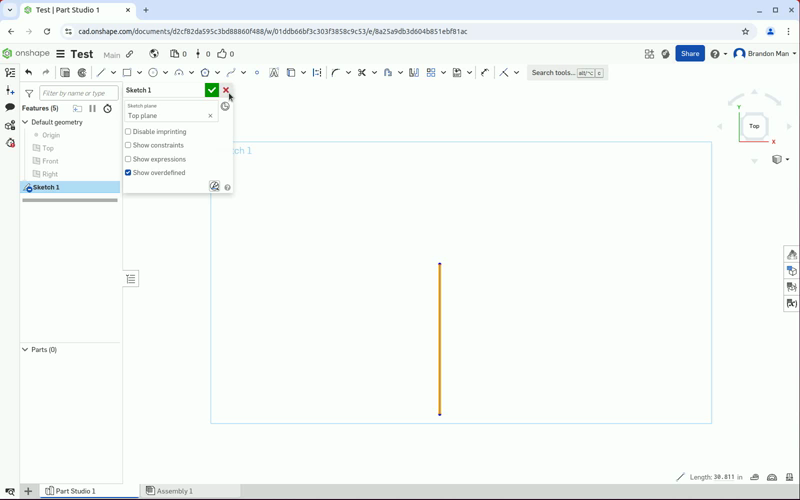
key(shift+h)
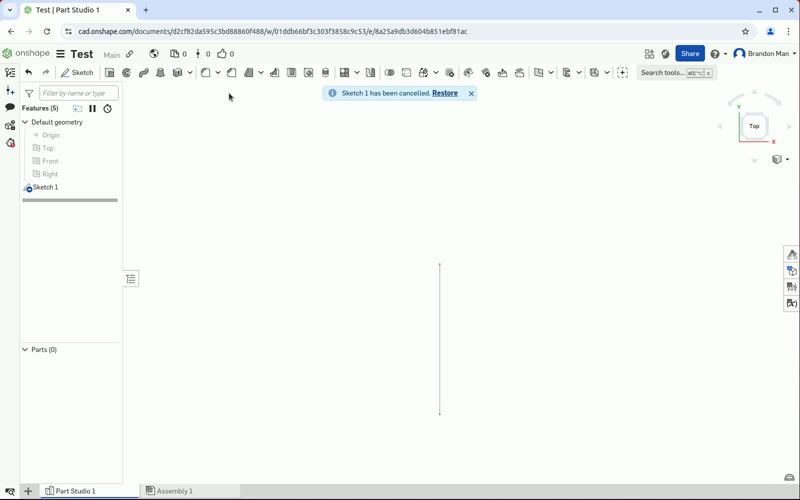
key(shift+s)
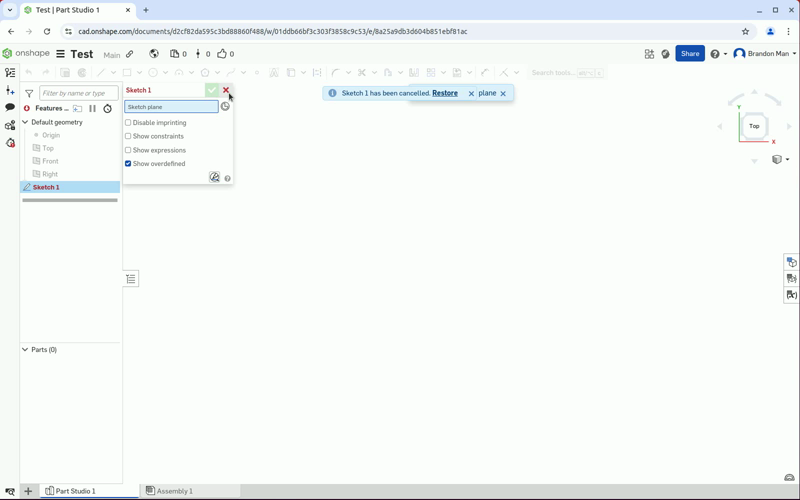
mouse_move(73, 150)
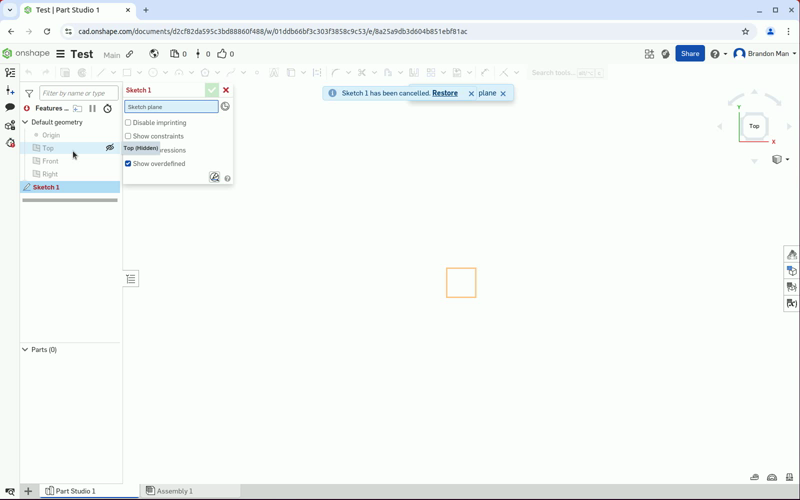
click(73, 150)
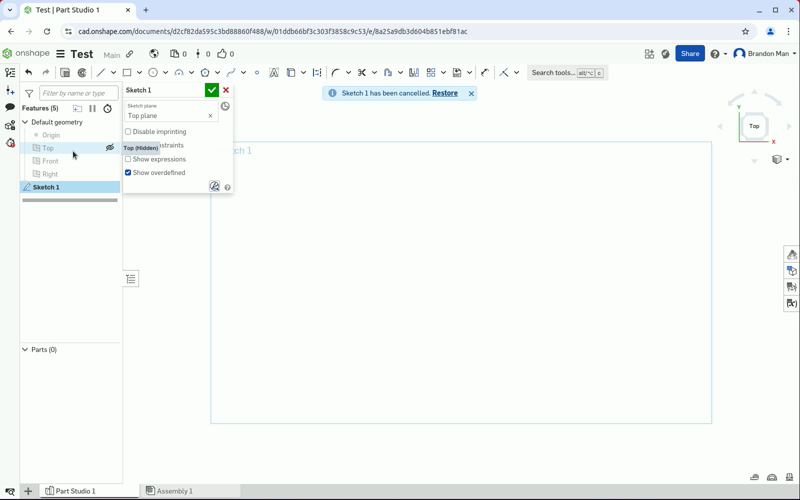
mouse_move(73, 352)
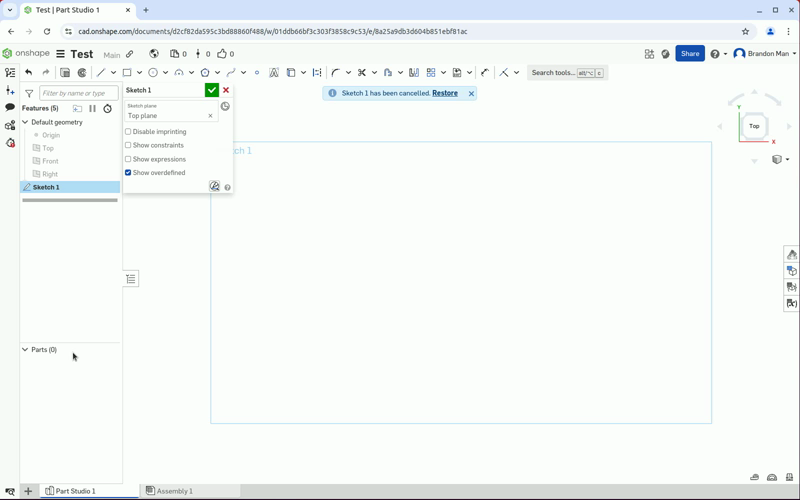
key(y)
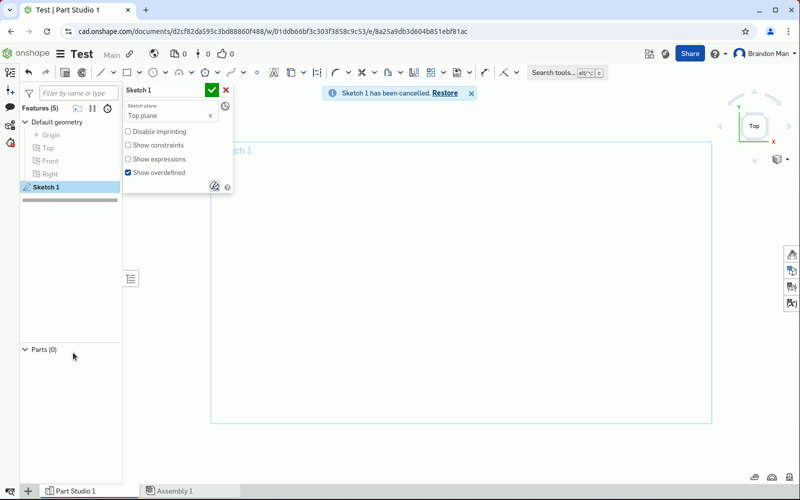
key(l)
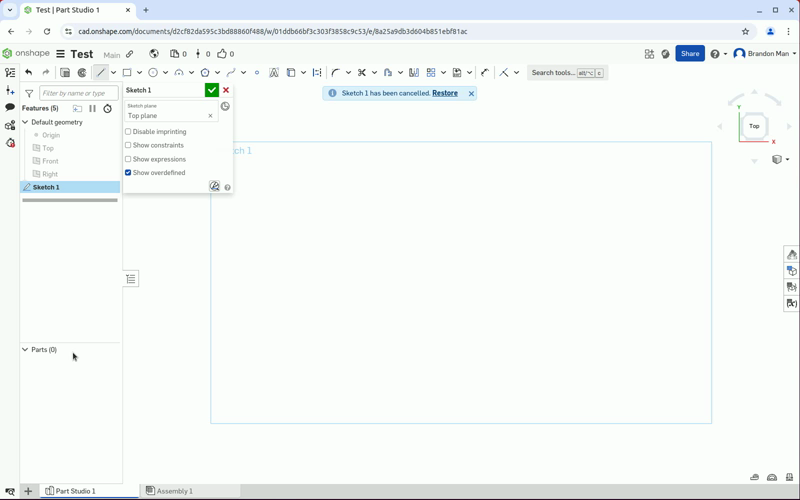
key_down(shift)
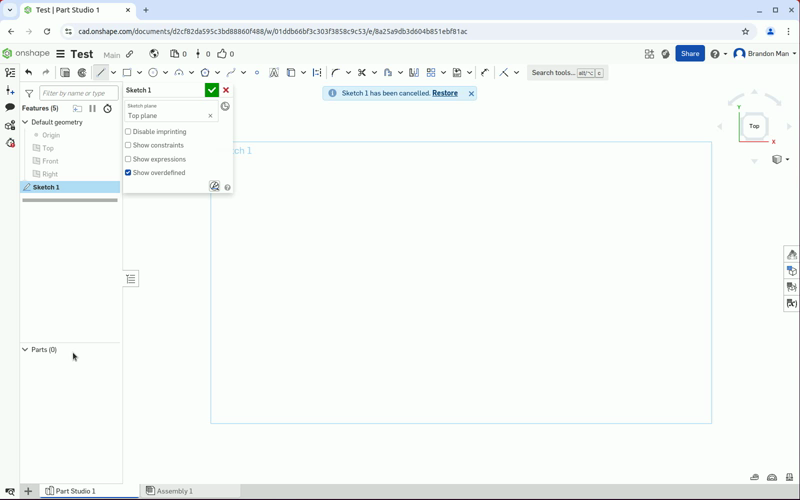
mouse_move(385, 320)
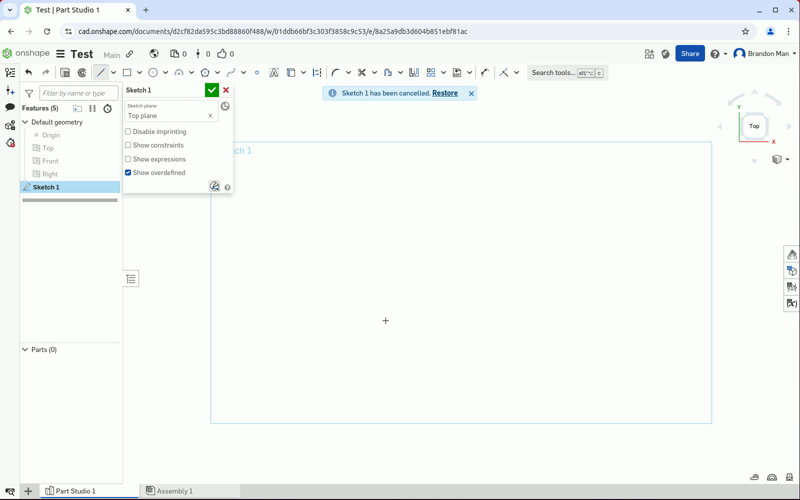
click(385, 320)
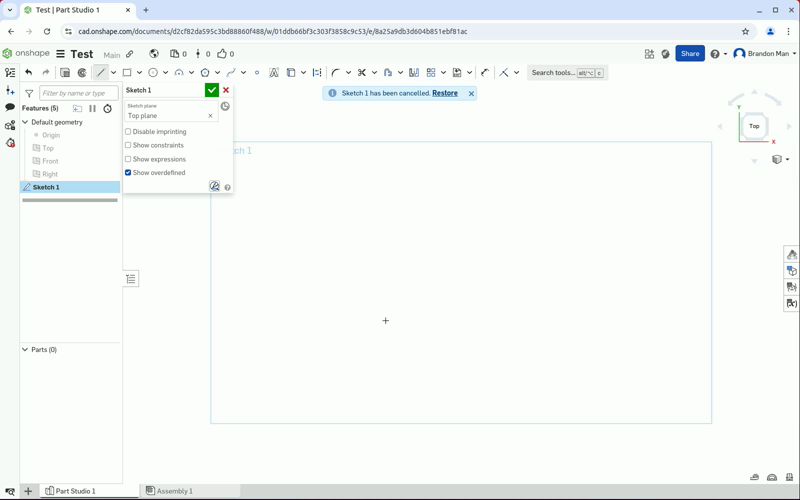
key_up(shift)
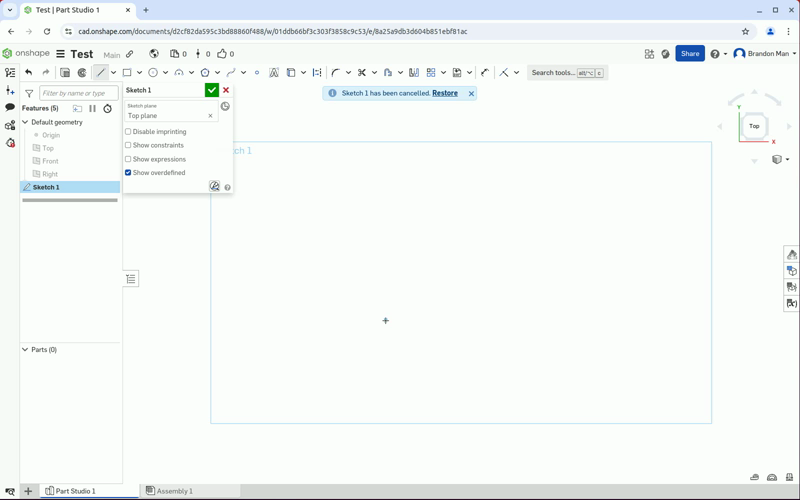
key_down(shift)
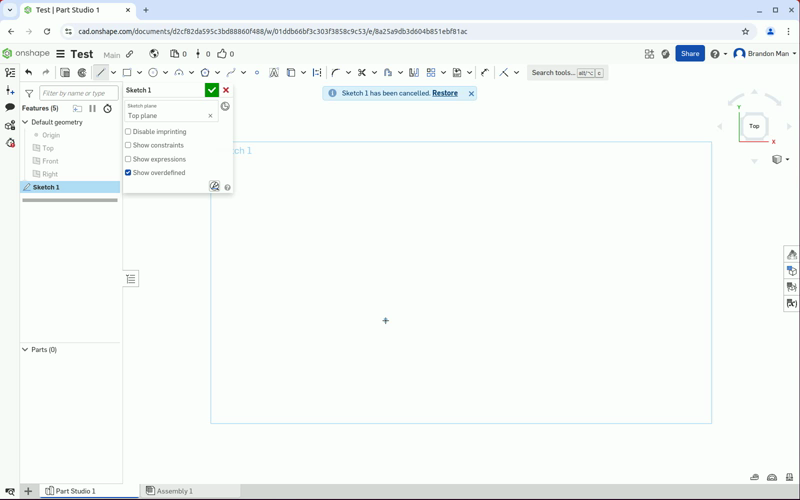
mouse_move(415, 320)
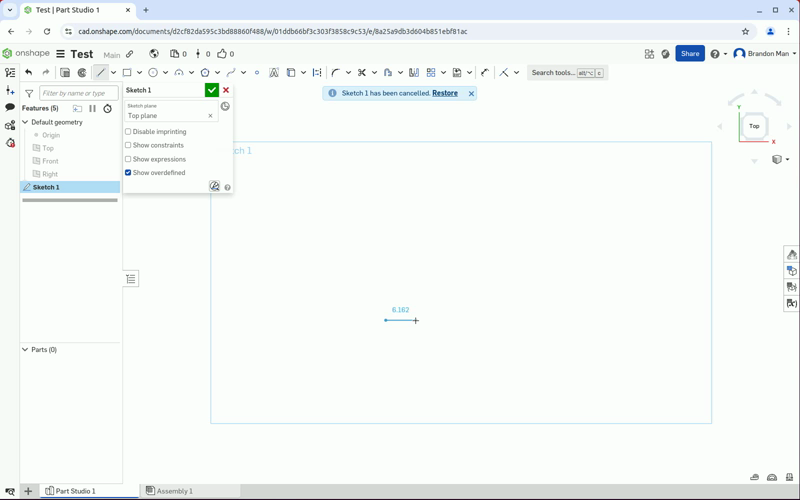
mouse_move(424, 320)
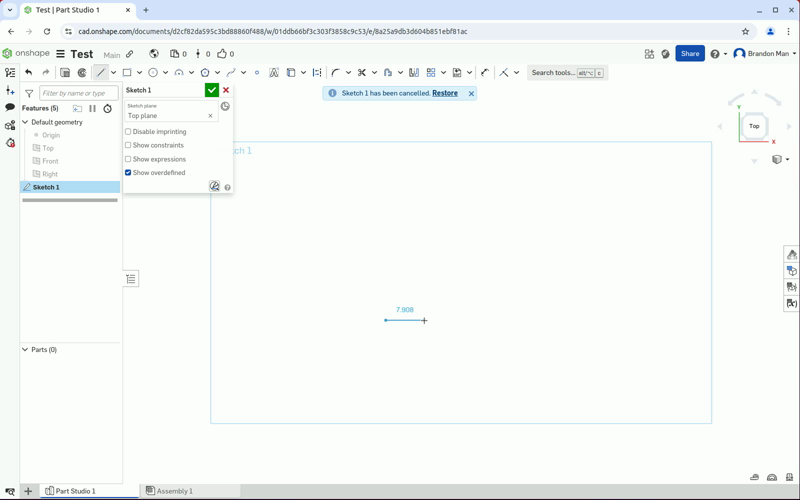
click(424, 320)
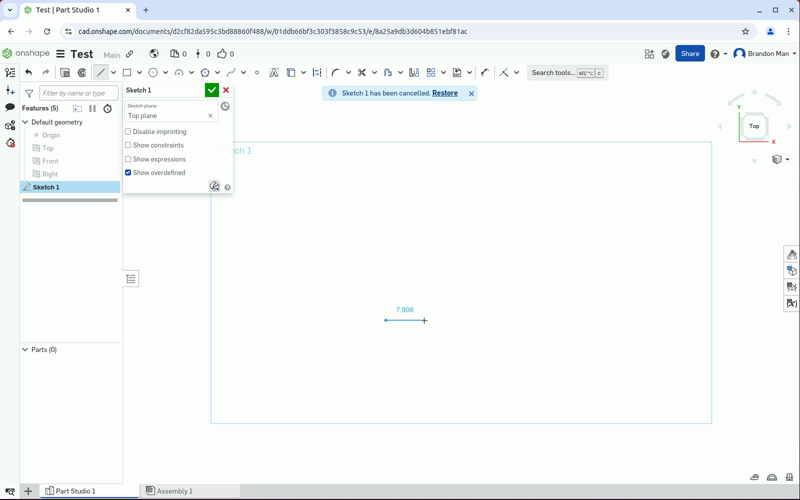
key_up(shift)
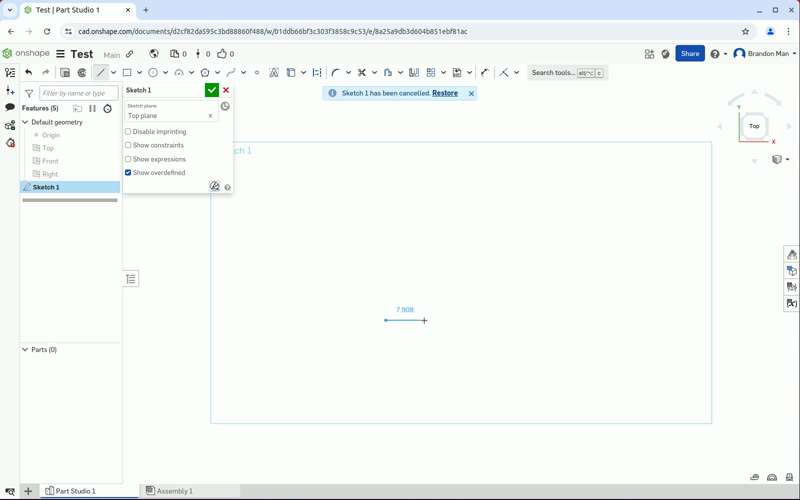
key_down(shift)
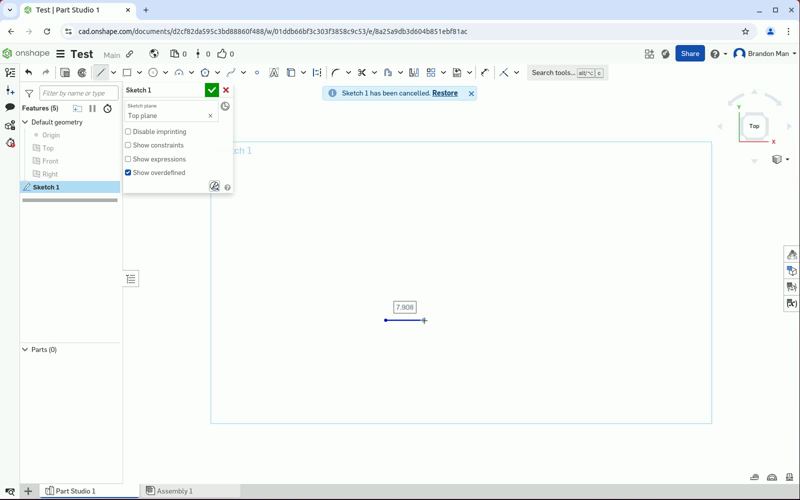
mouse_move(454, 320)
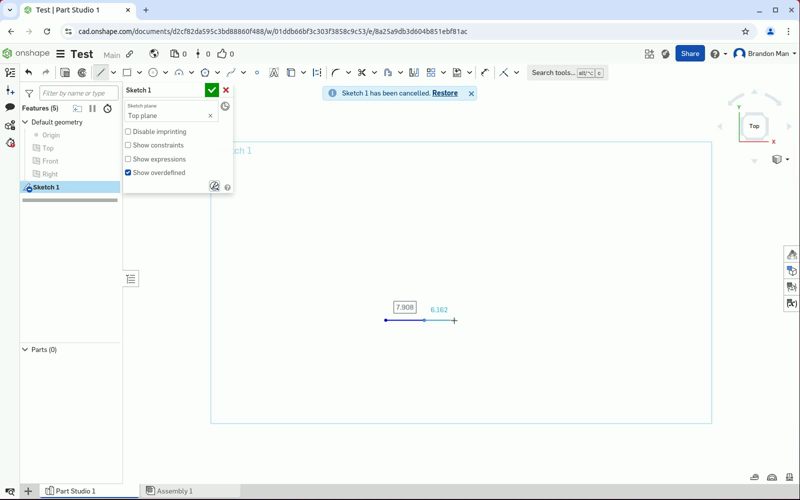
mouse_move(424, 282)
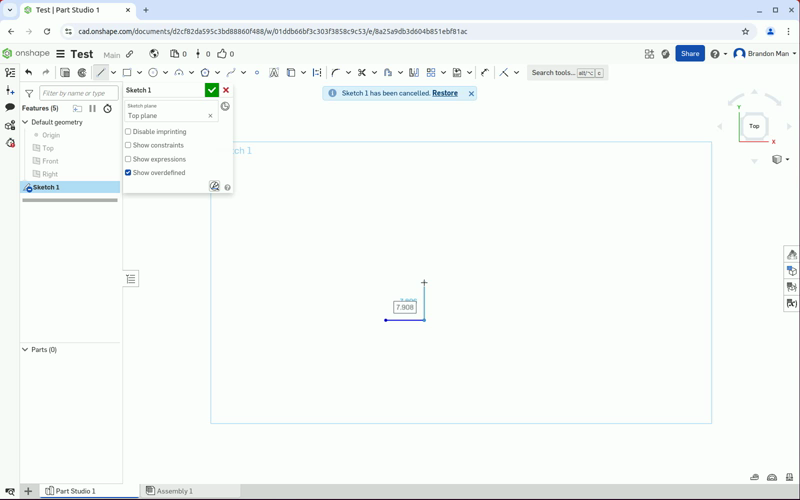
click(424, 282)
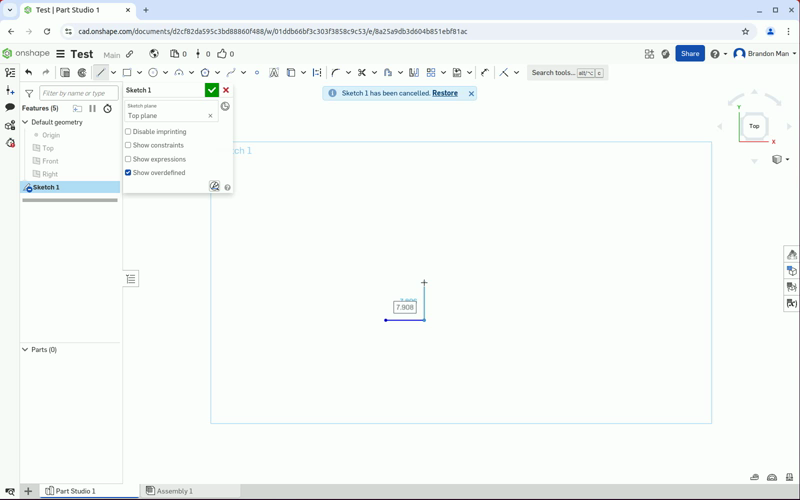
key_up(shift)
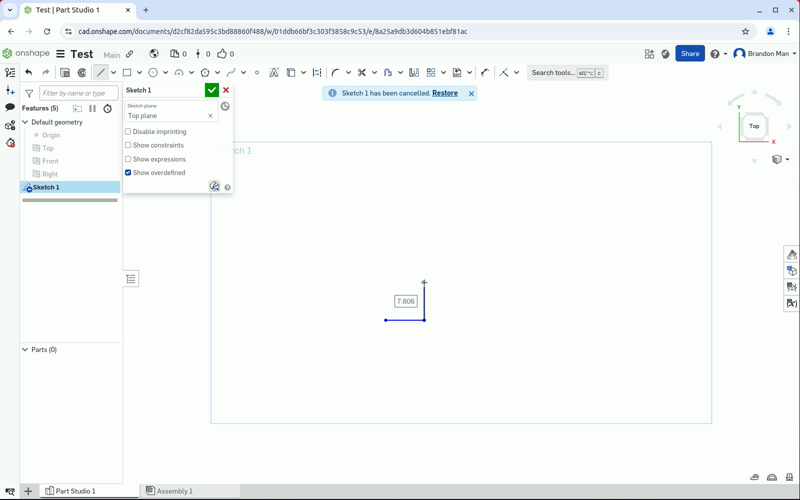
key_down(shift)
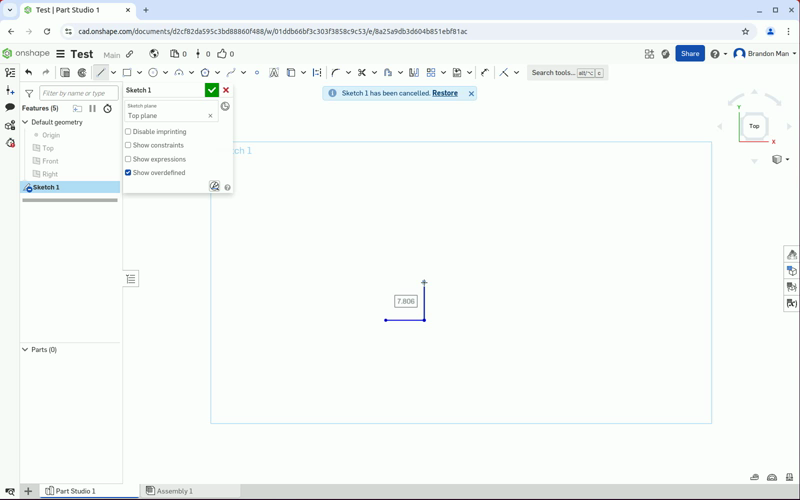
mouse_move(454, 282)
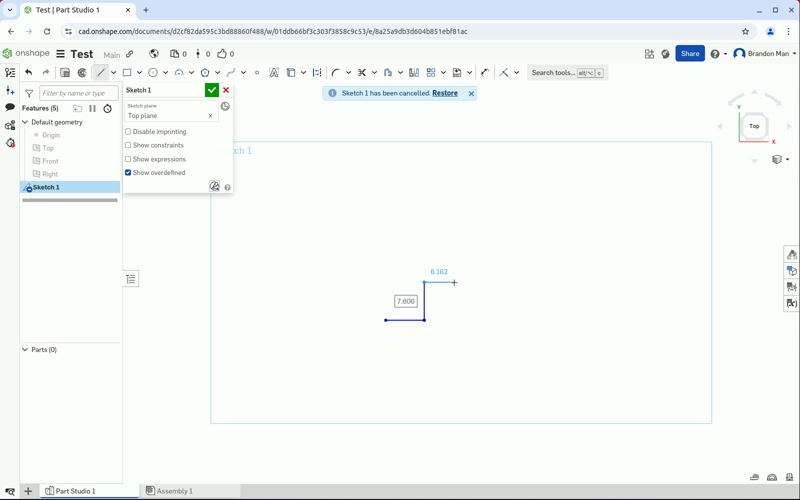
mouse_move(385, 282)
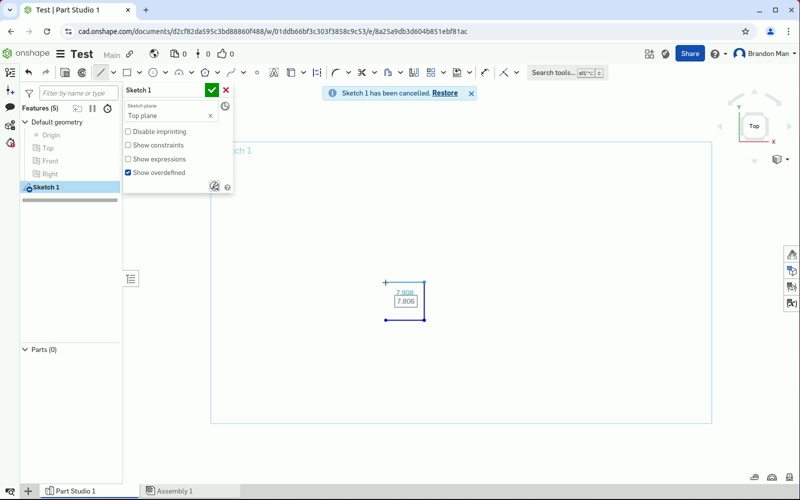
click(385, 282)
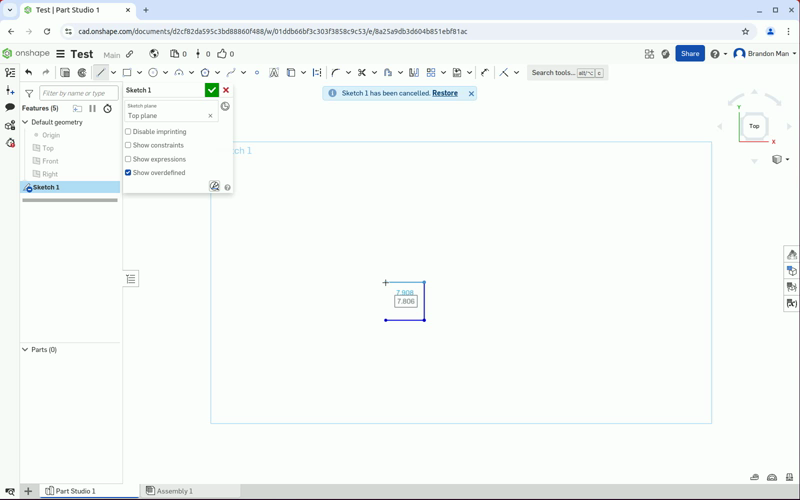
key_up(shift)
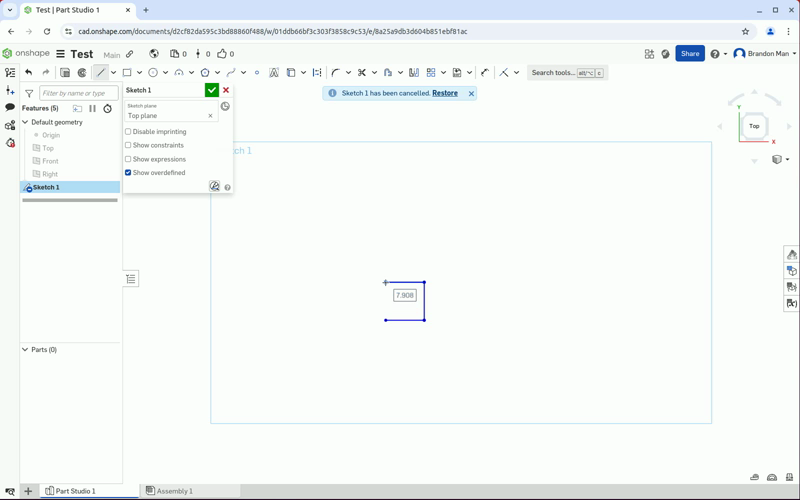
mouse_move(415, 282)
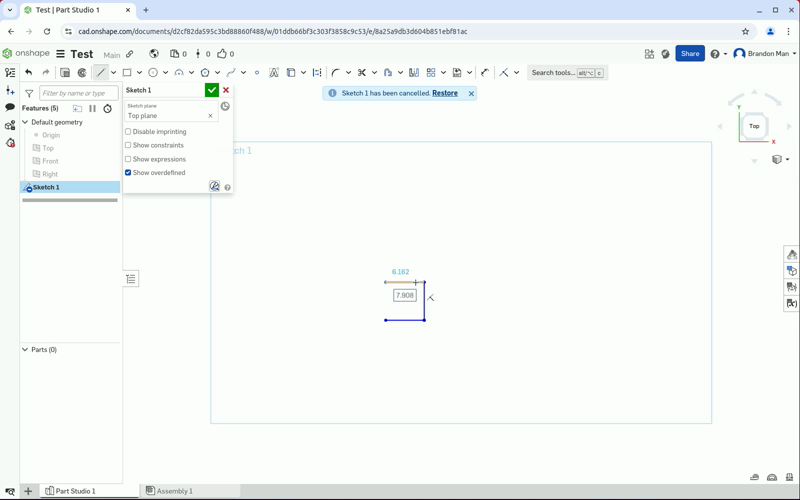
key_down(shift)
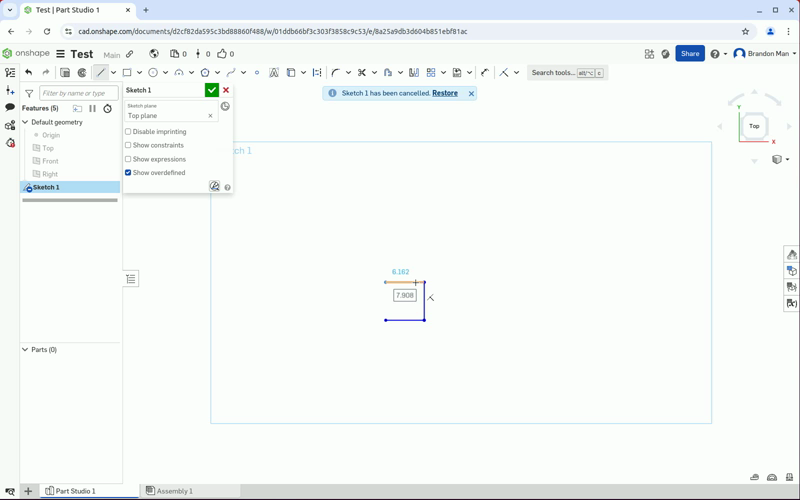
mouse_move(385, 320)
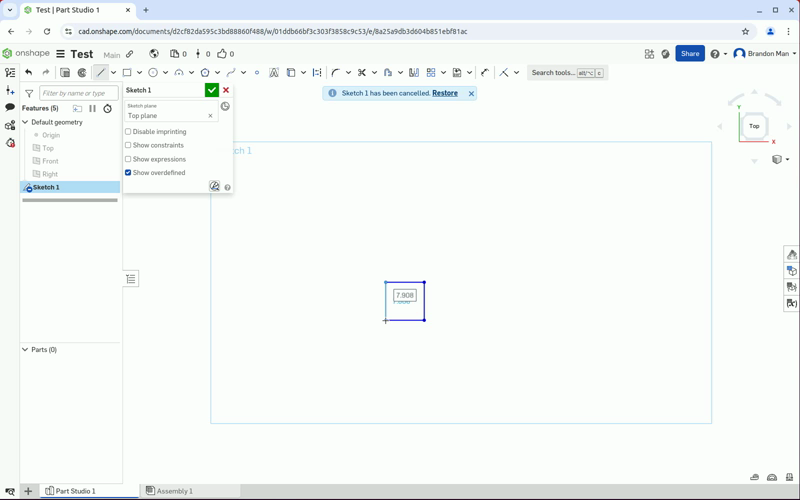
key_up(shift)
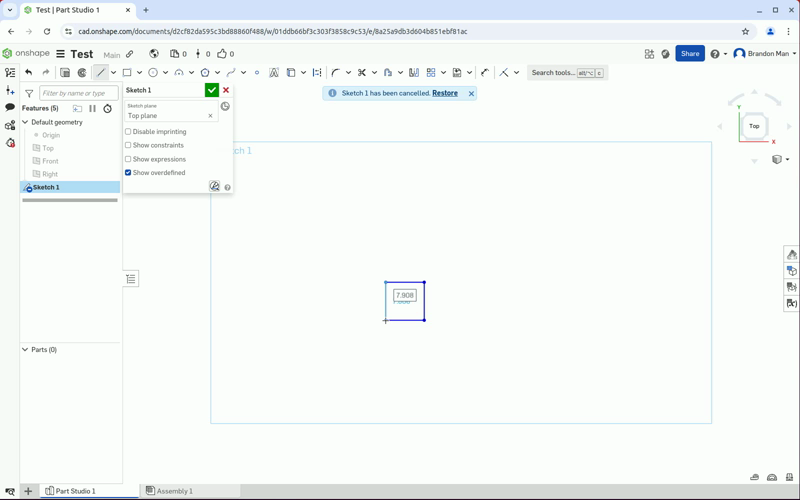
click(385, 320)
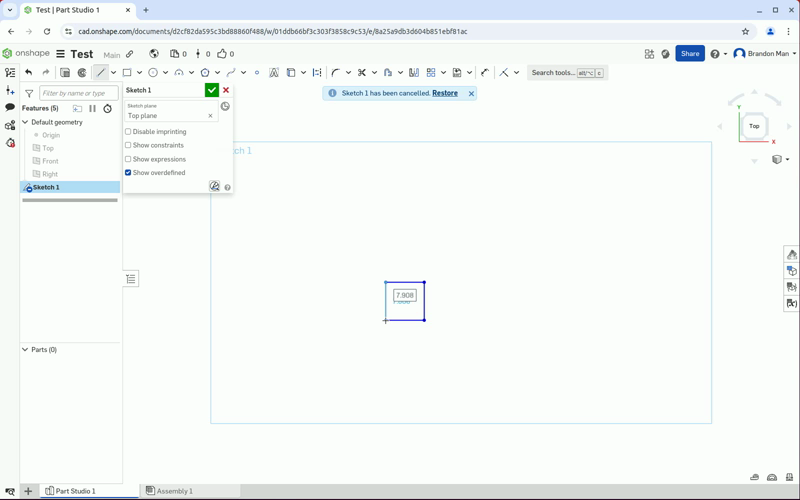
key(esc)
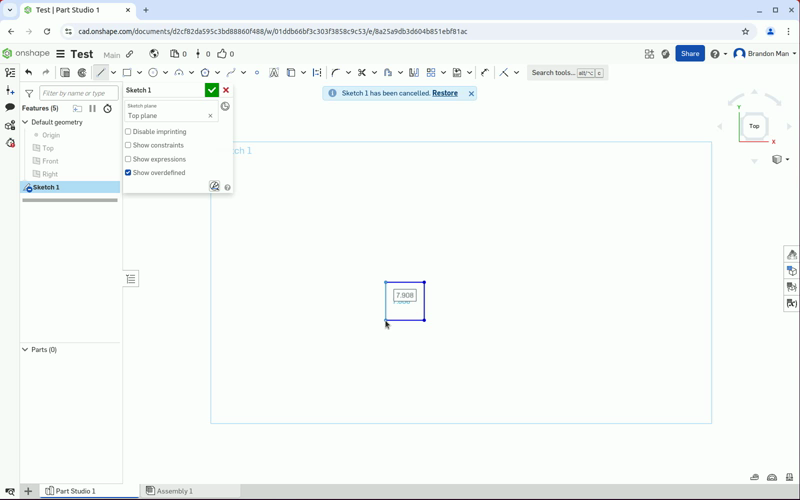
mouse_move(396, 310)
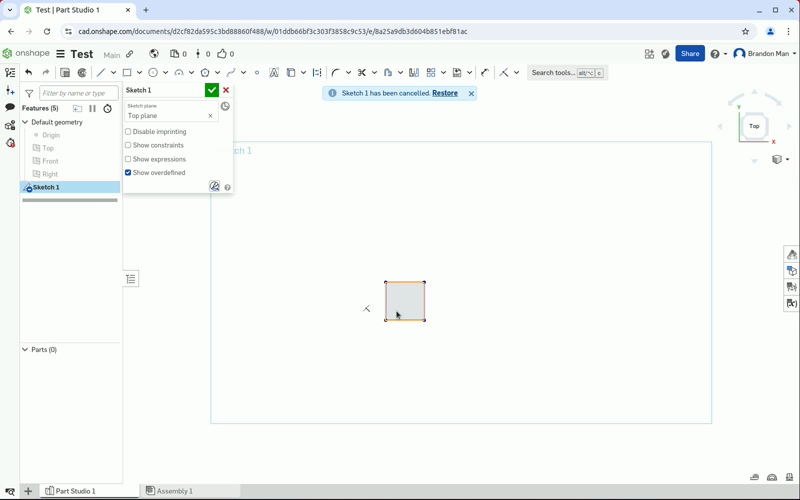
scroll(6)
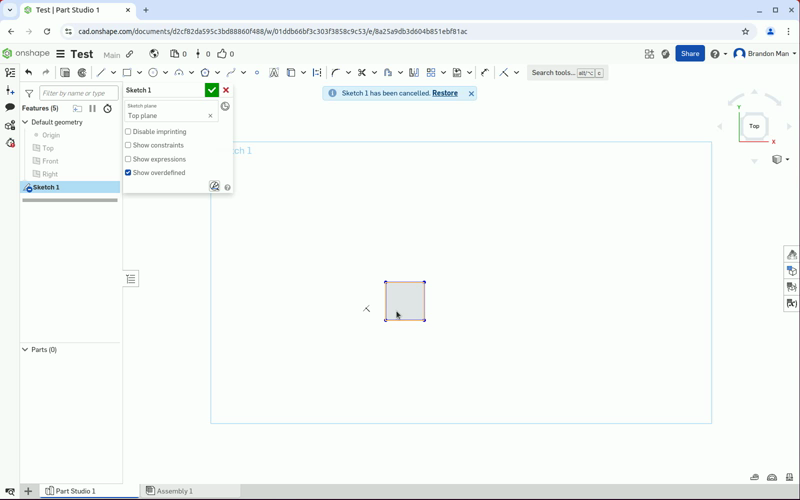
scroll(6)
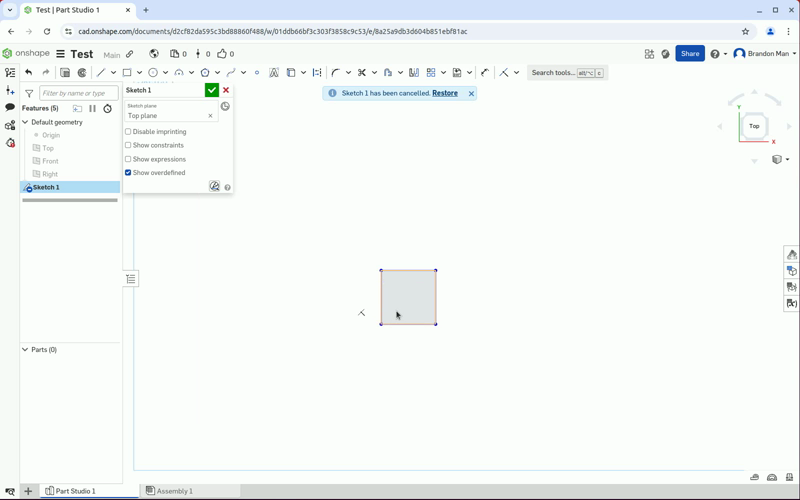
scroll(6)
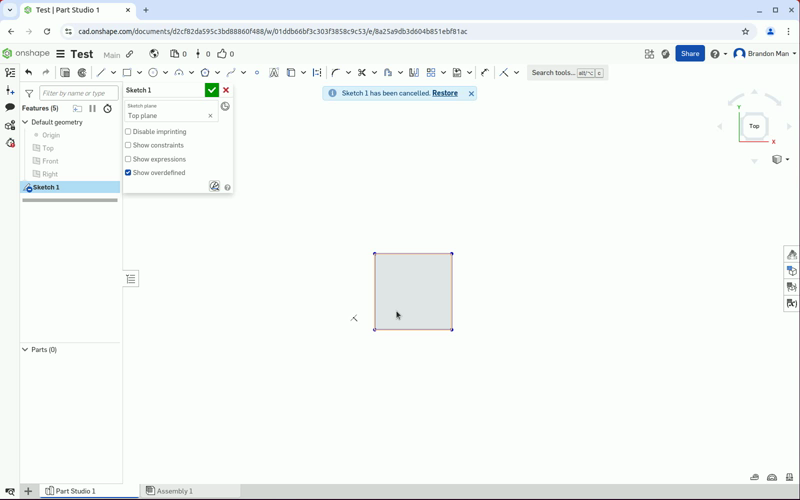
scroll(6)
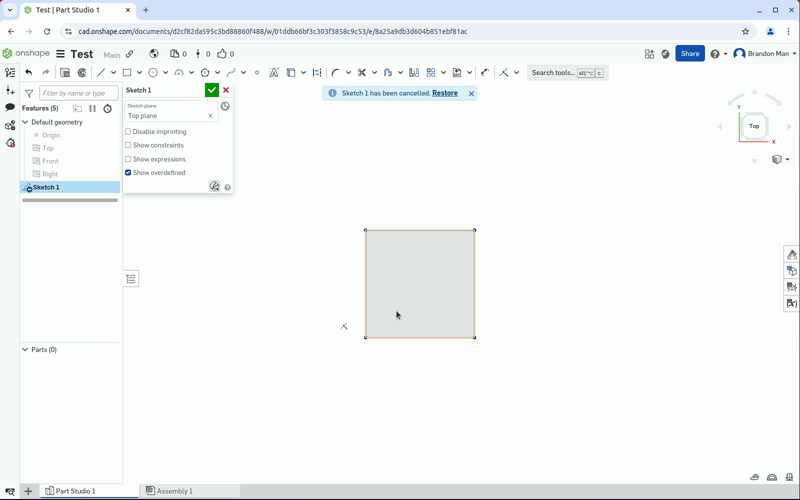
scroll(6)
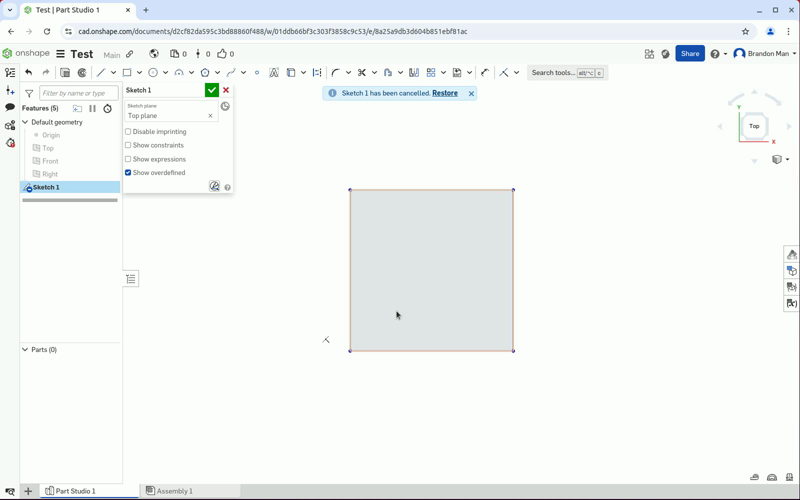
scroll(6)
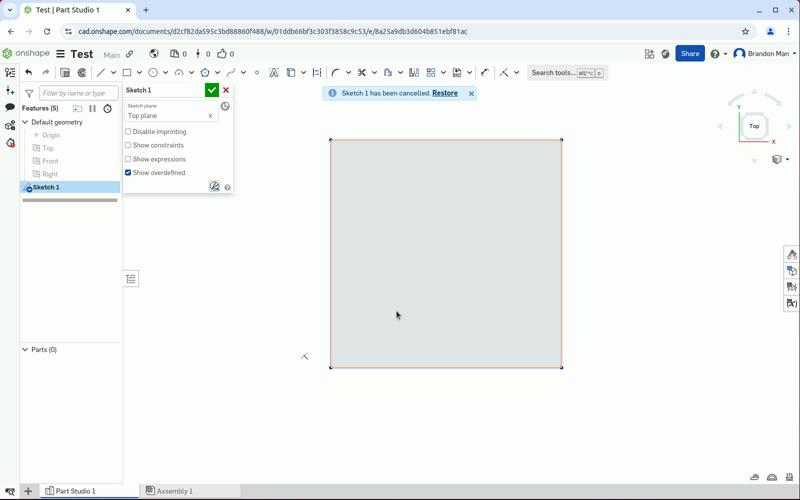
scroll(6)
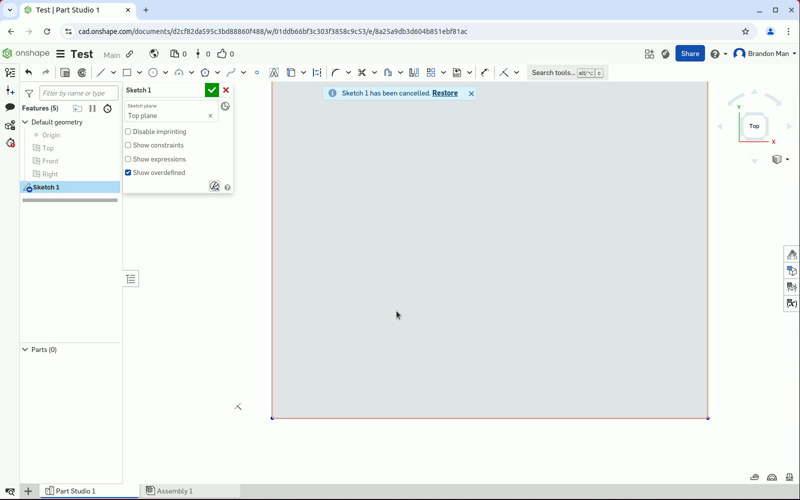
click(396, 310)
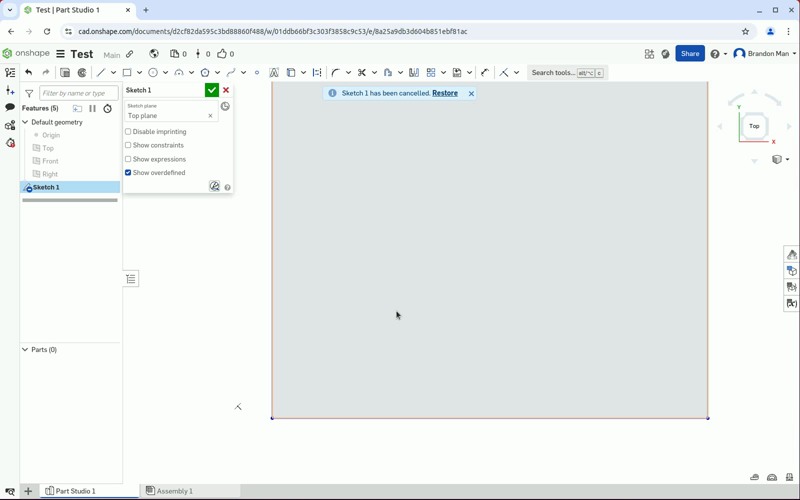
scroll(-6)
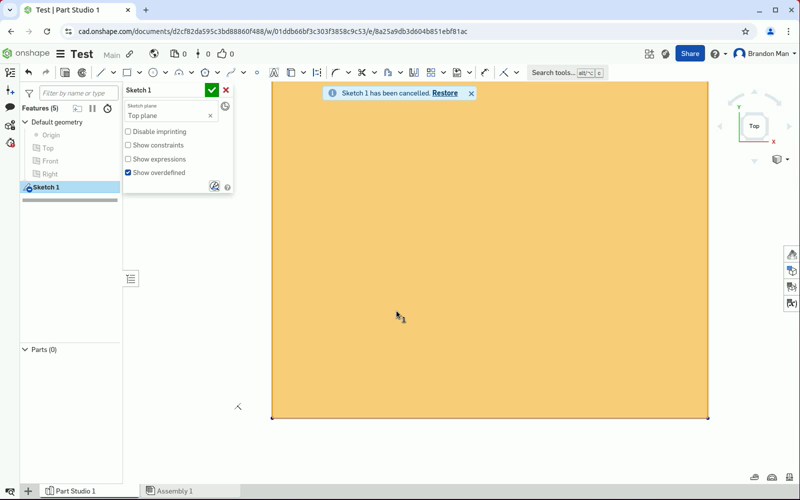
scroll(-6)
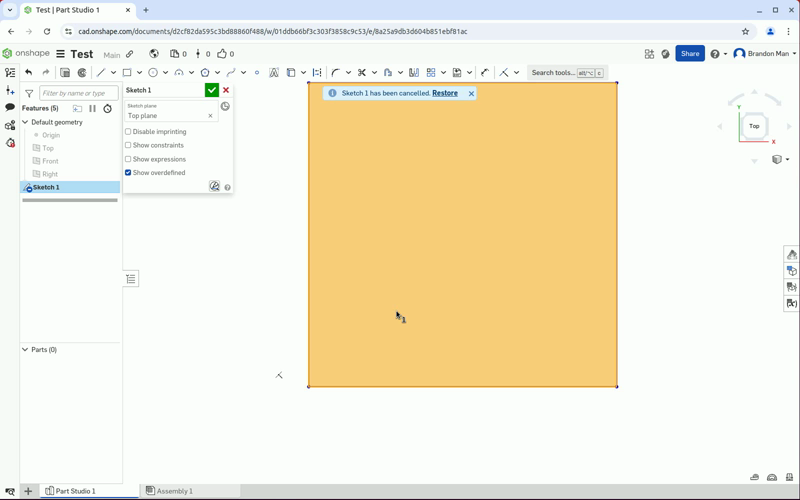
scroll(-6)
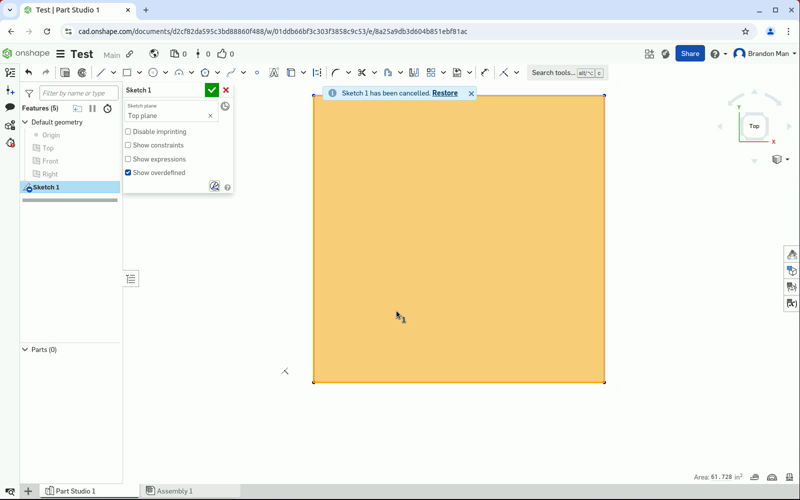
scroll(-6)
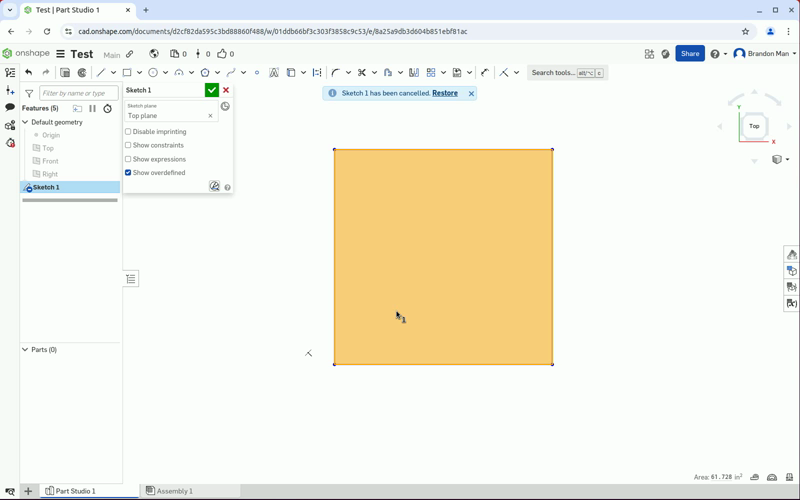
scroll(-6)
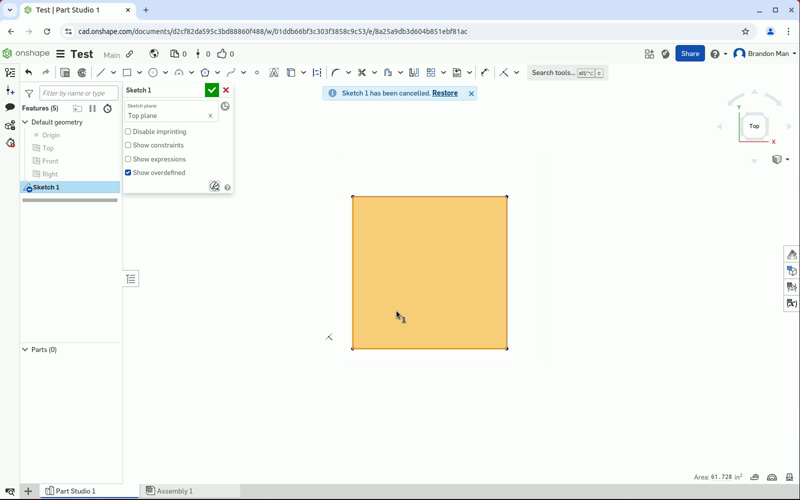
scroll(-6)
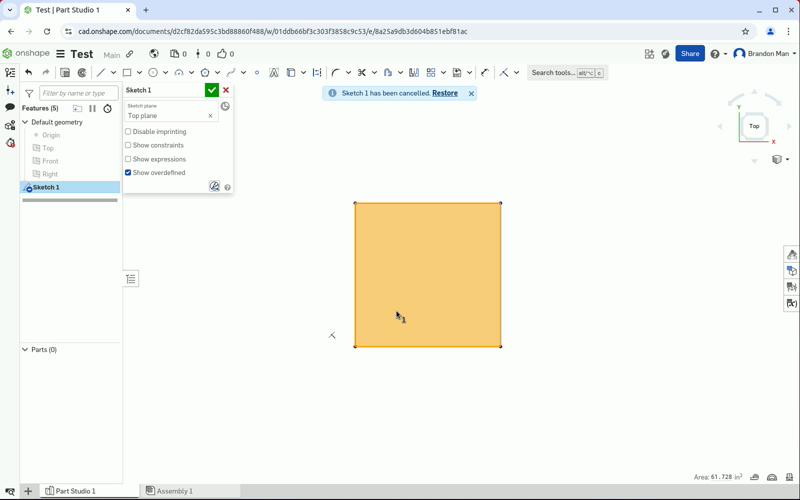
scroll(-6)
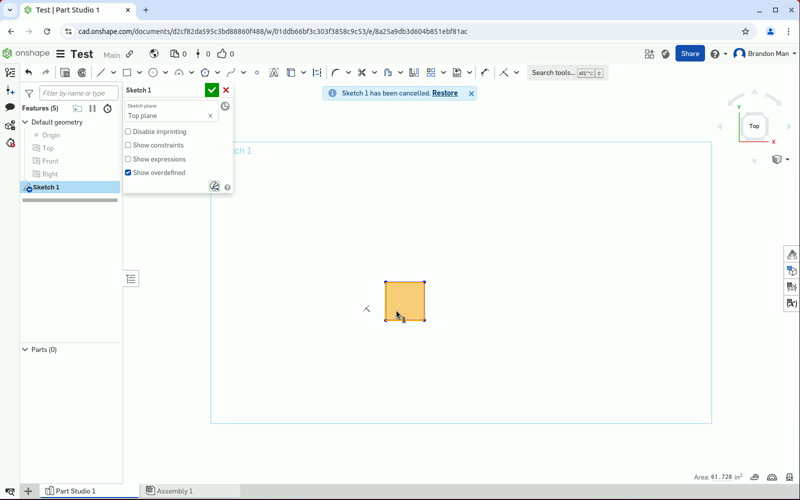
mouse_move(73, 352)
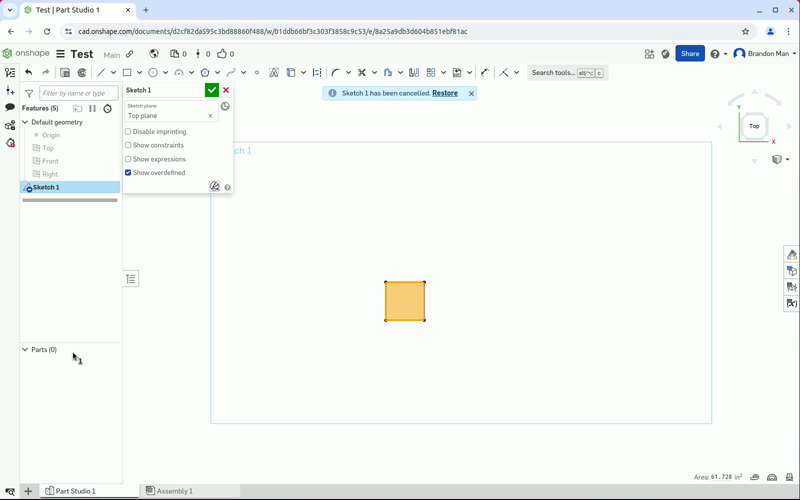
key(shift+y)
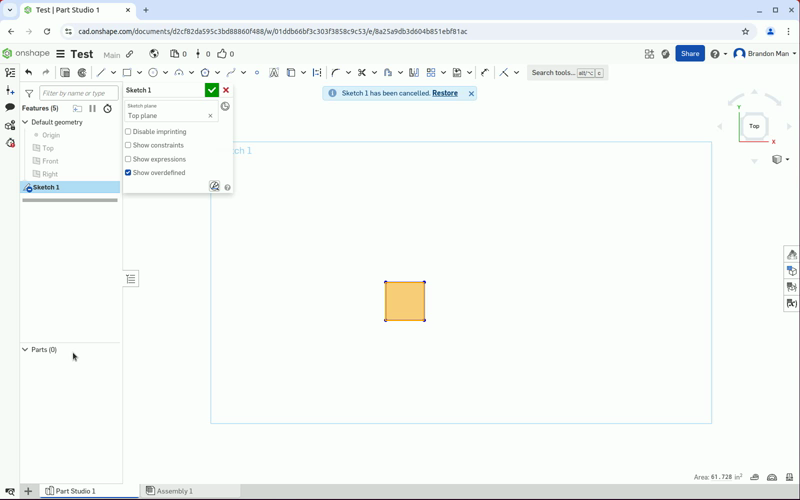
key(shift+e)
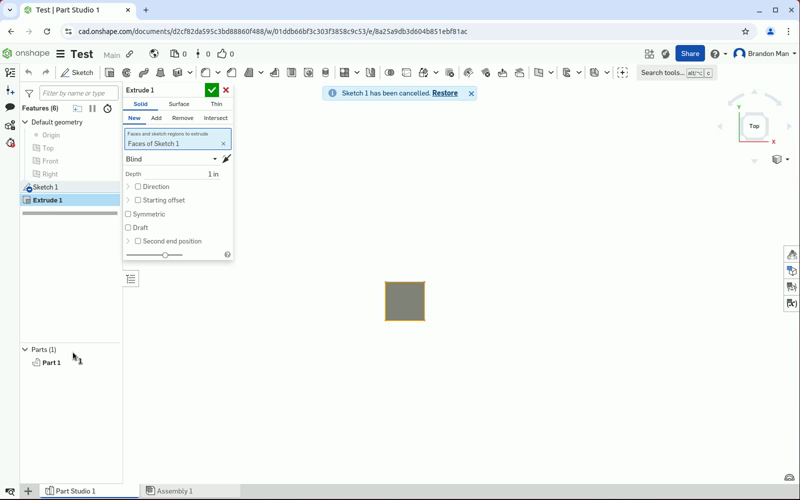
mouse_move(143, 106)
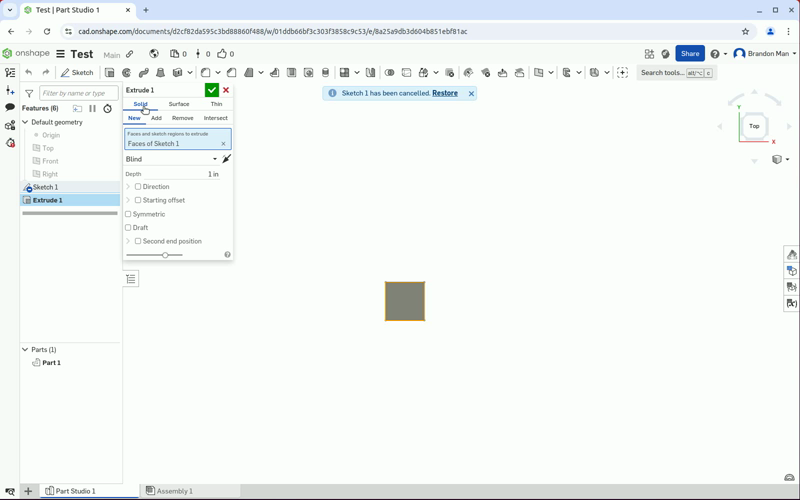
click(143, 106)
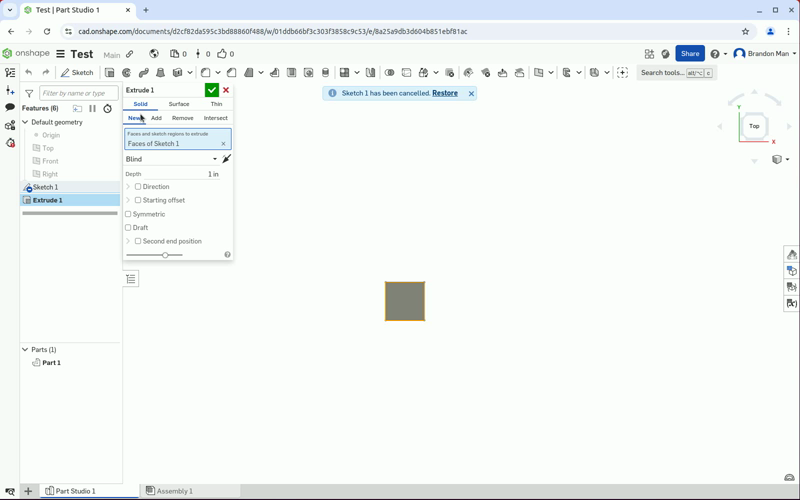
mouse_move(137, 120)
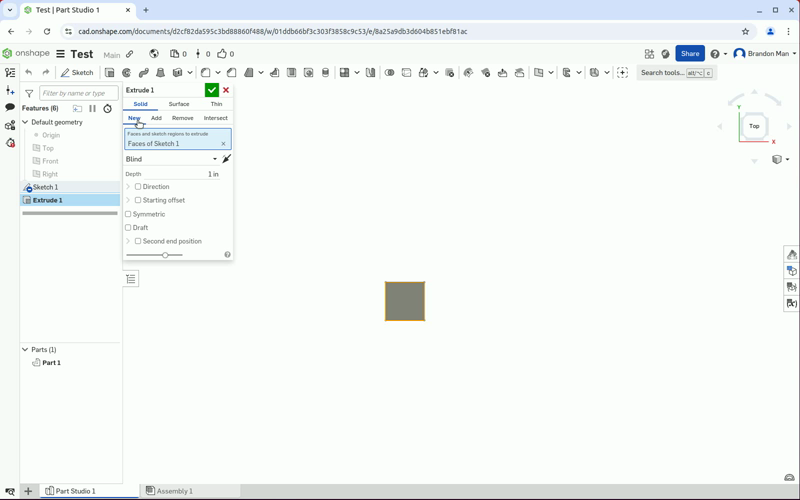
click(137, 120)
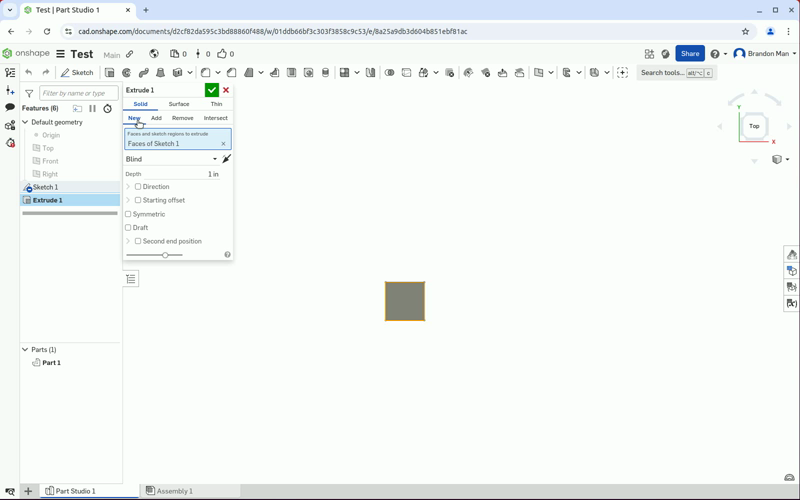
key(tab, 4)
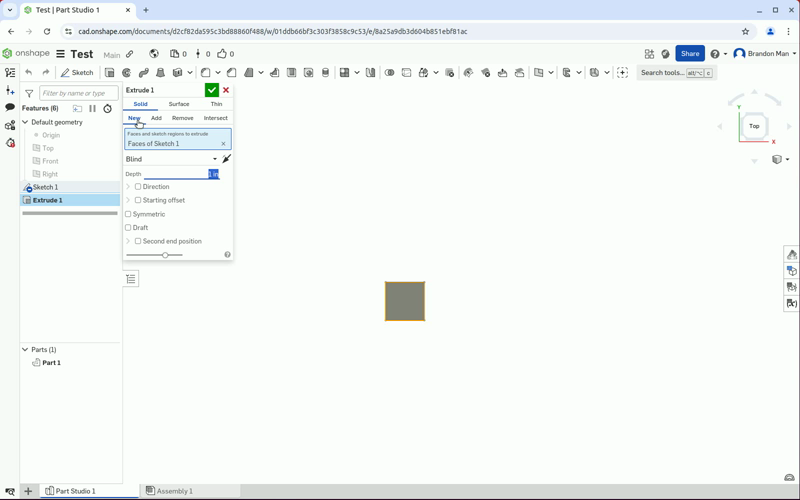
text(15.405)
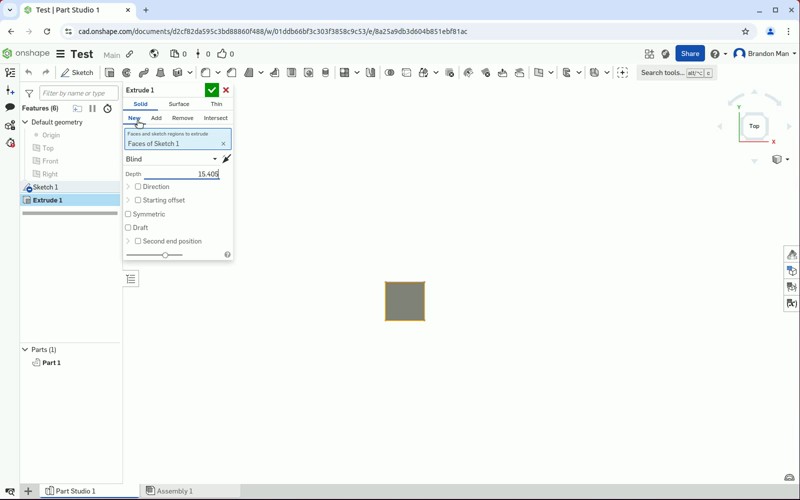
key(enter)
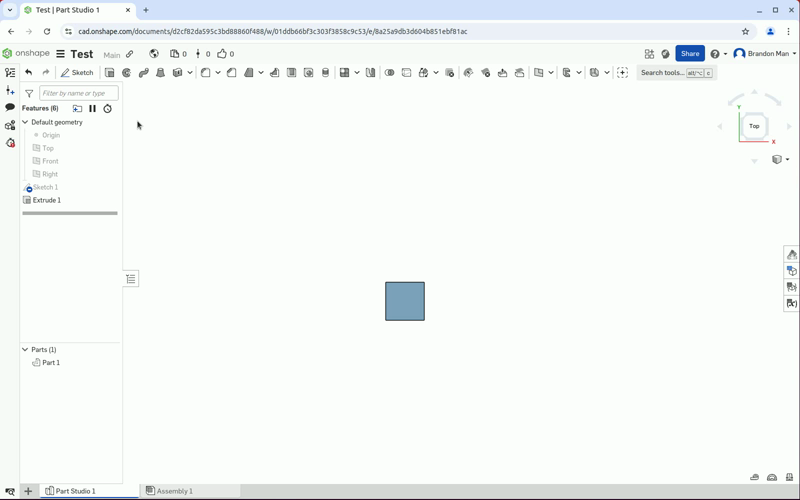
key(shift+h)
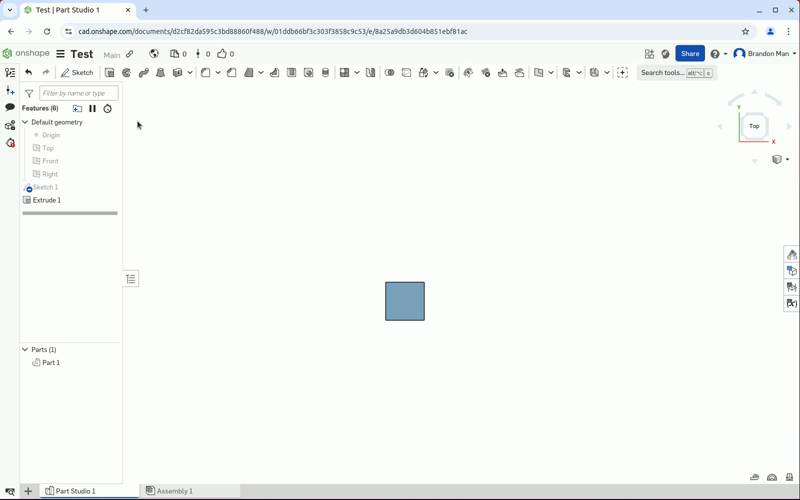
key(shift+h)
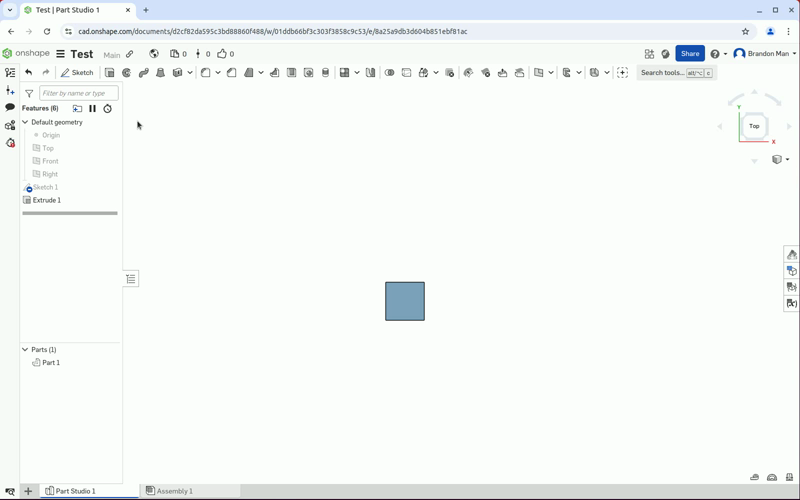
mouse_move(73, 189)
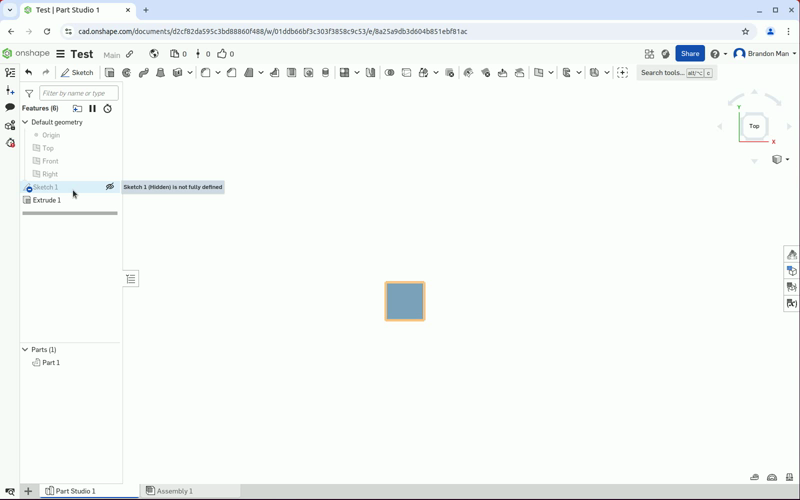
click(73, 189)
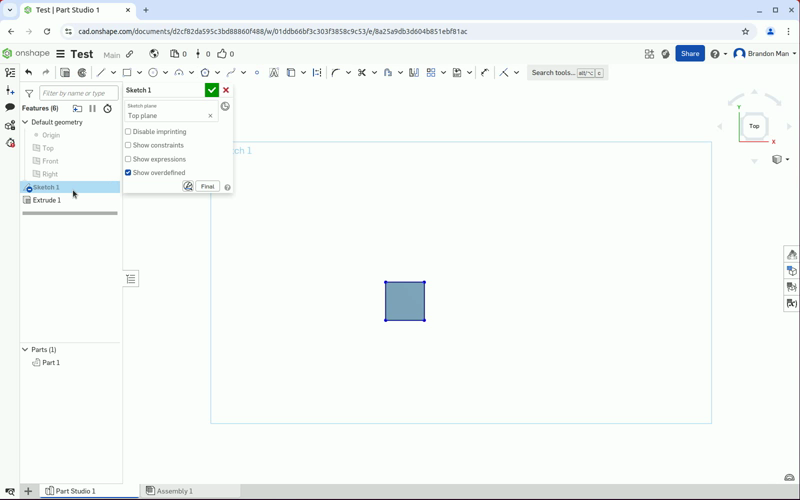
mouse_move(229, 92)
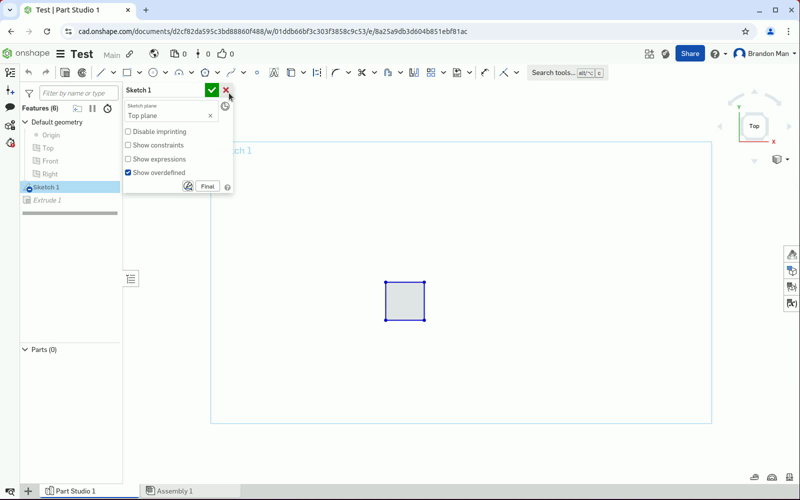
click(229, 92)
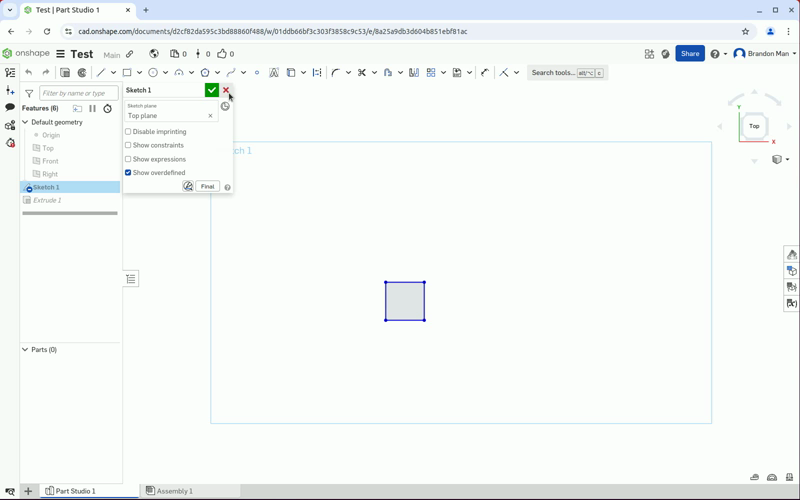
key(shift+s)
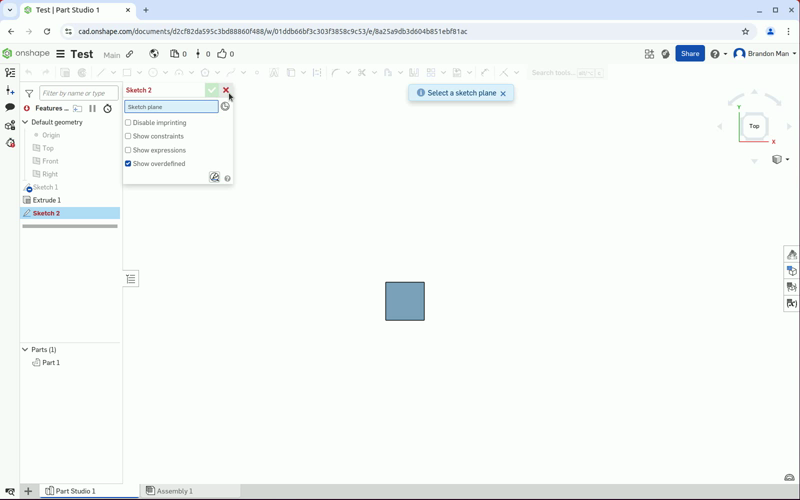
mouse_move(73, 150)
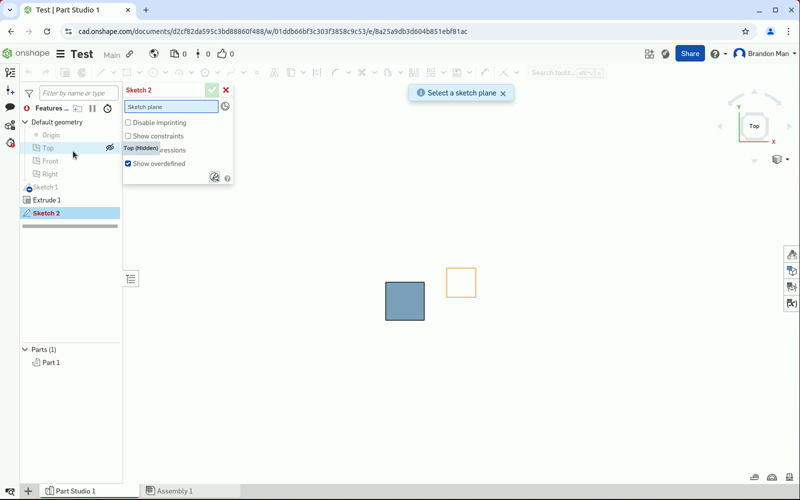
click(73, 150)
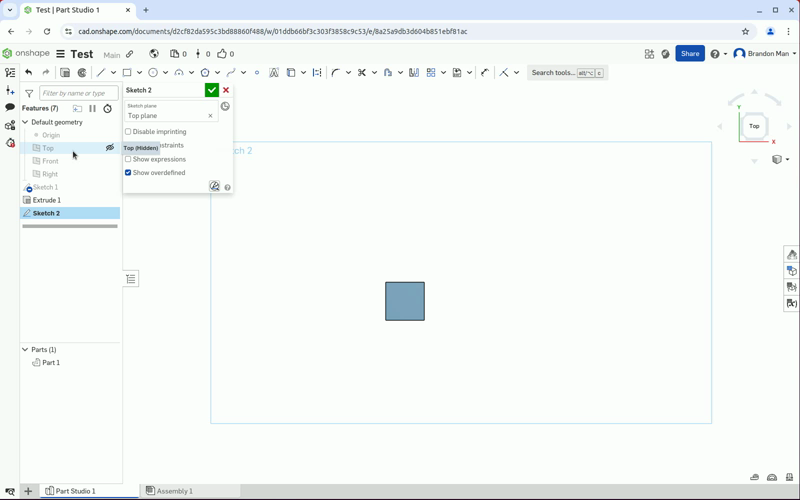
mouse_move(73, 352)
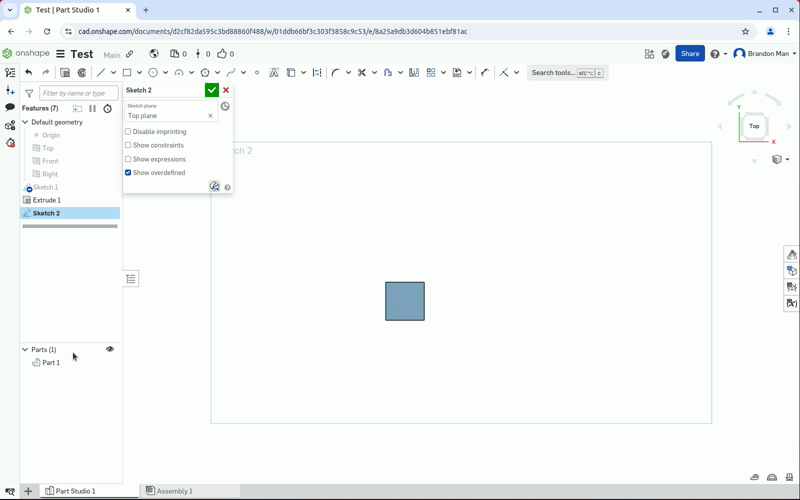
key(y)
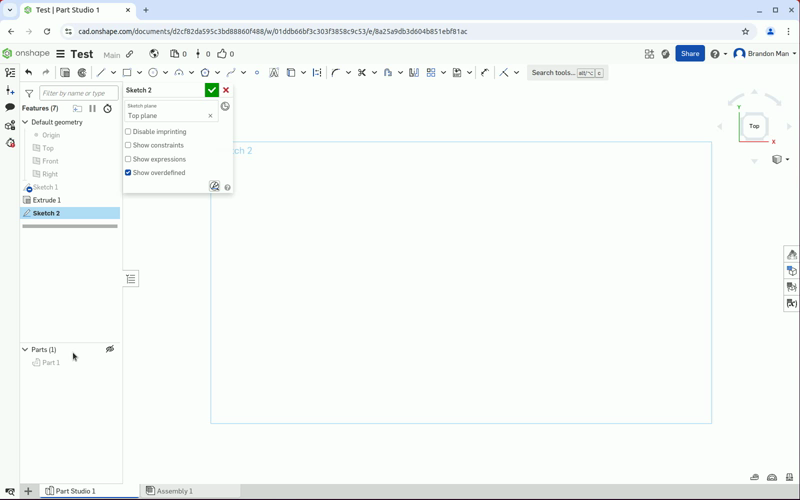
key(l)
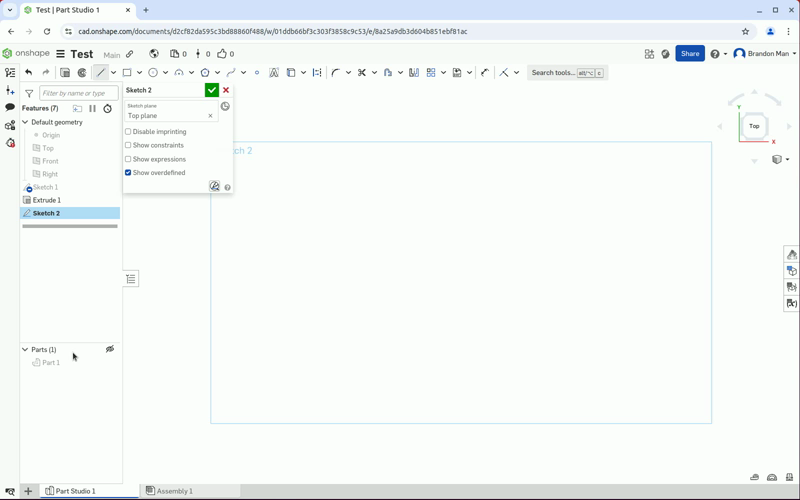
key_down(shift)
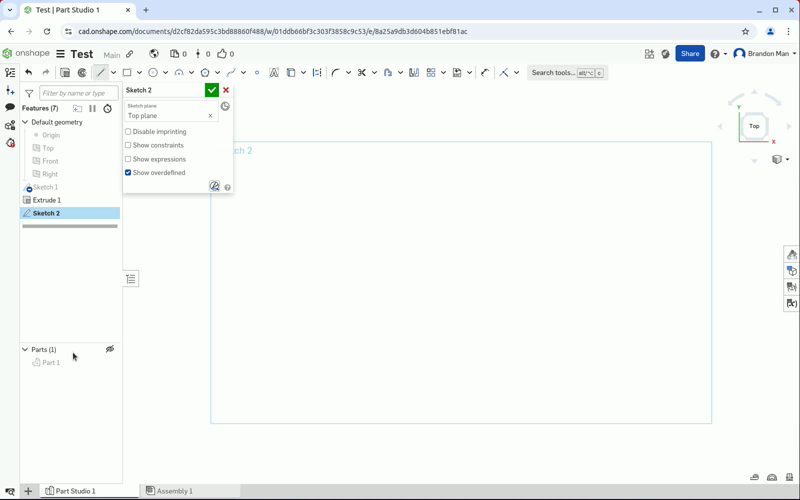
mouse_move(385, 357)
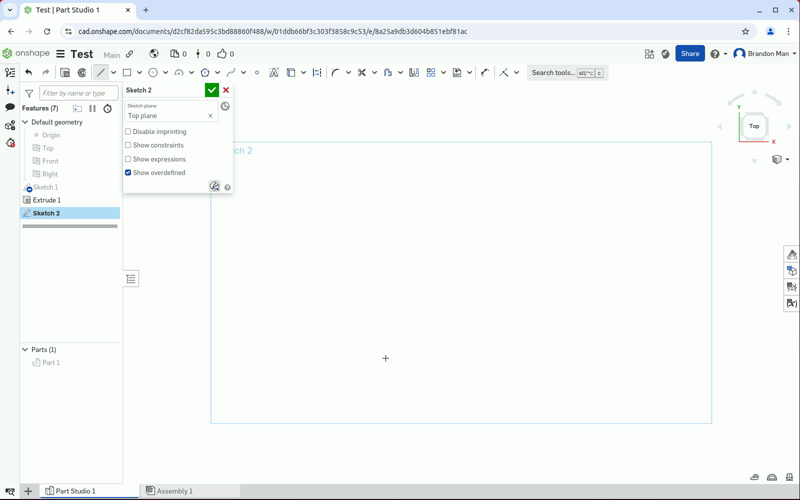
click(385, 357)
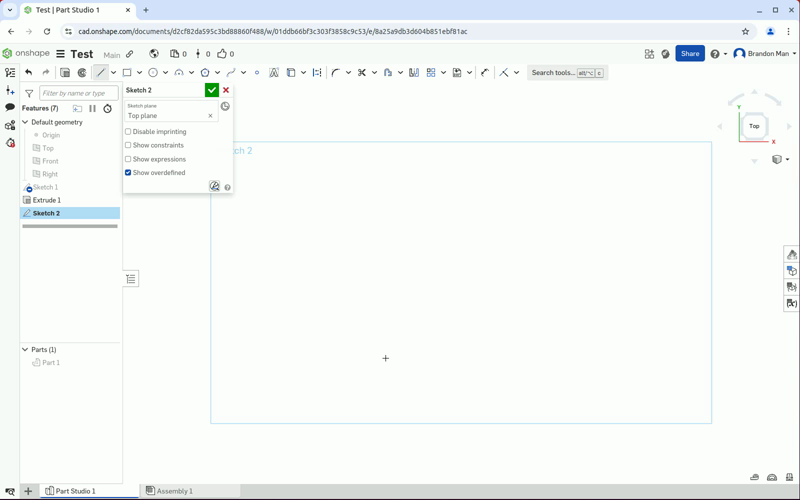
key_up(shift)
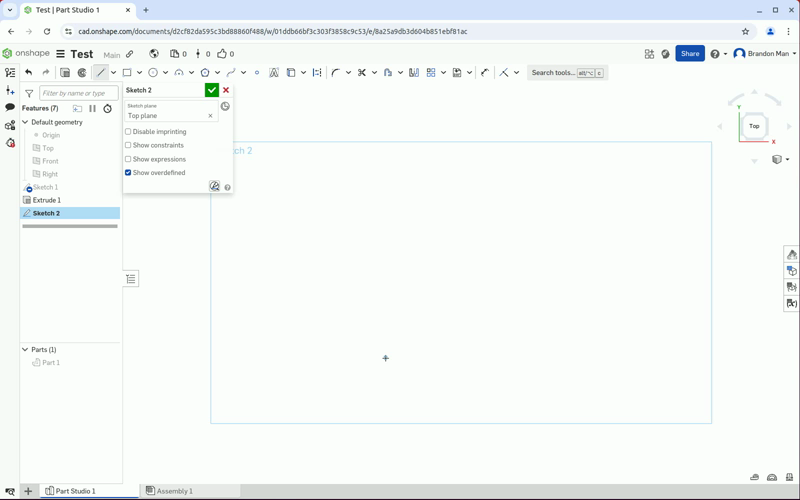
key_down(shift)
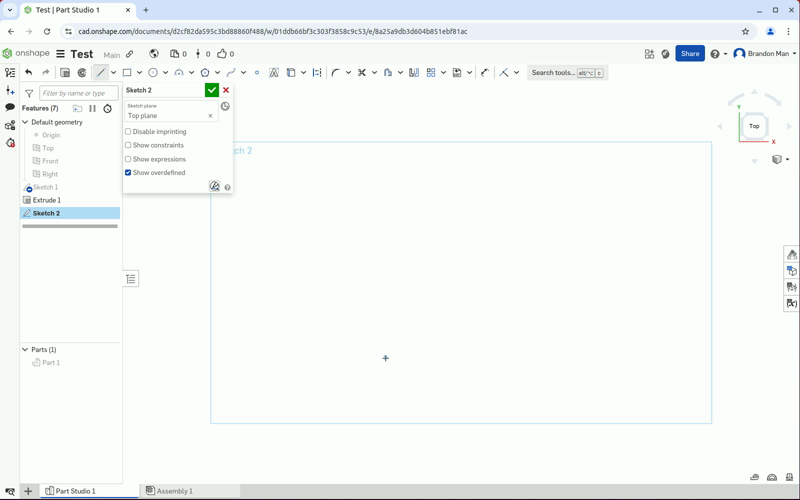
mouse_move(415, 357)
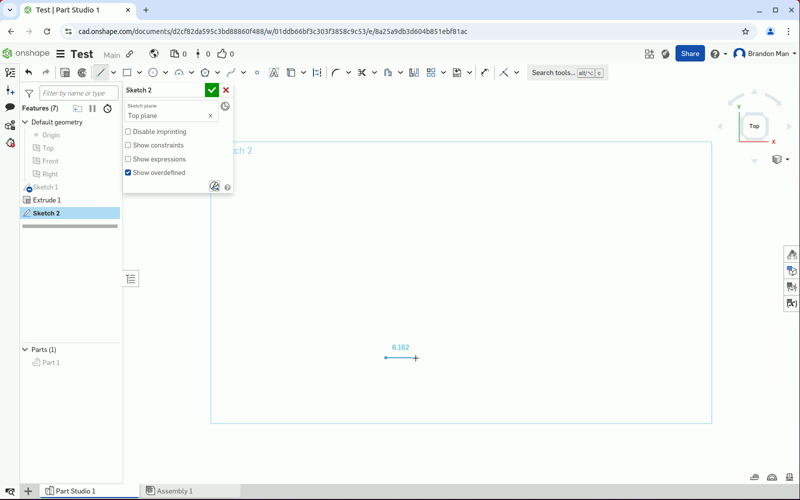
mouse_move(423, 357)
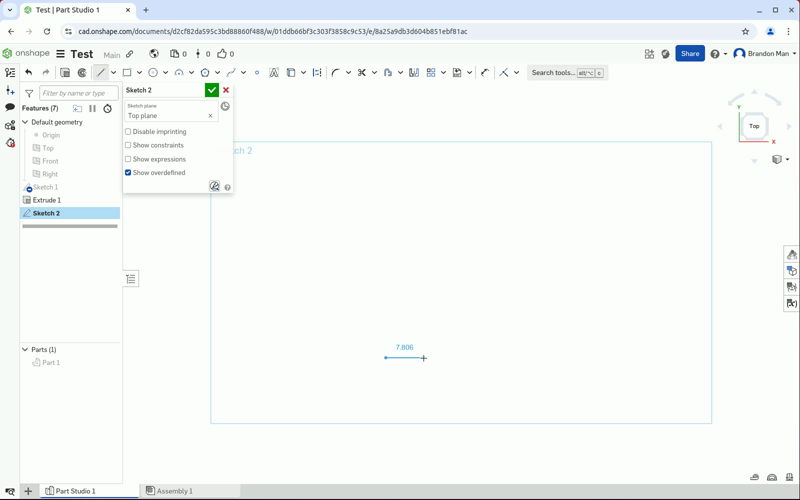
click(423, 357)
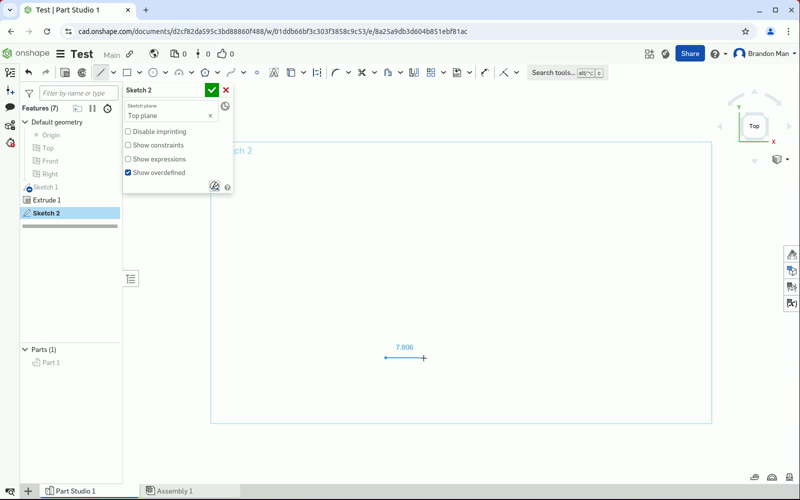
key_up(shift)
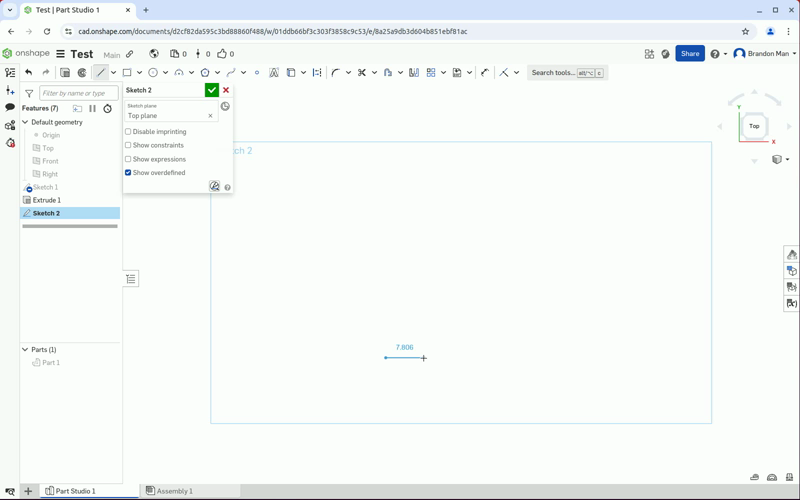
key_down(shift)
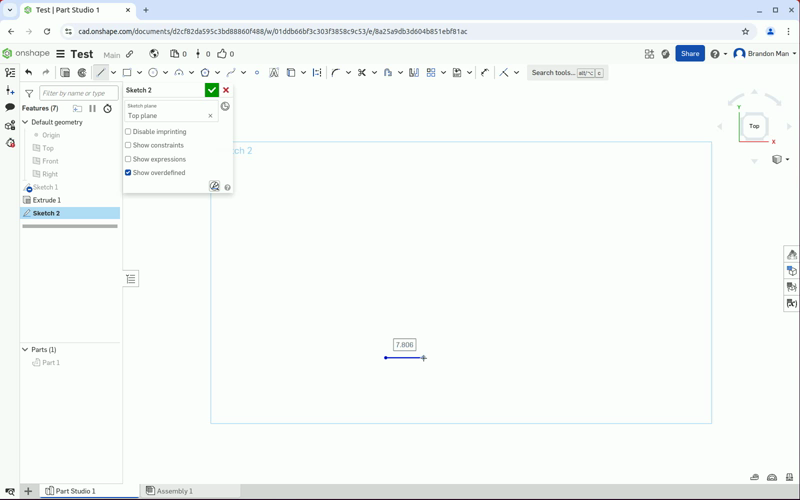
mouse_move(453, 357)
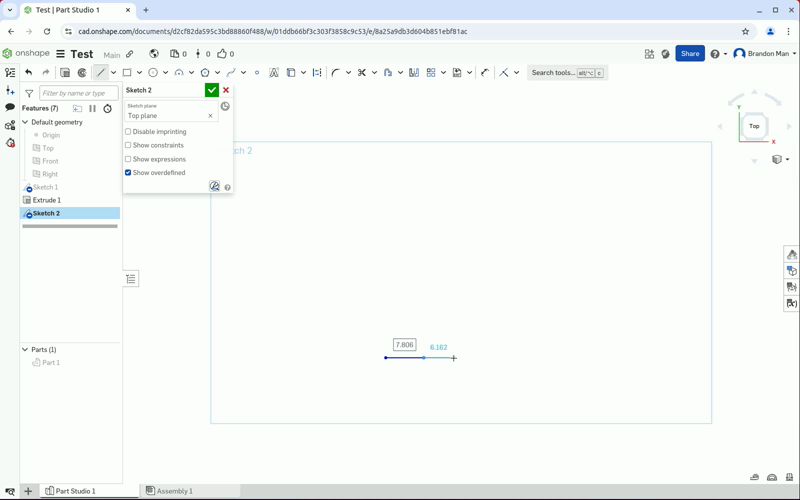
mouse_move(423, 395)
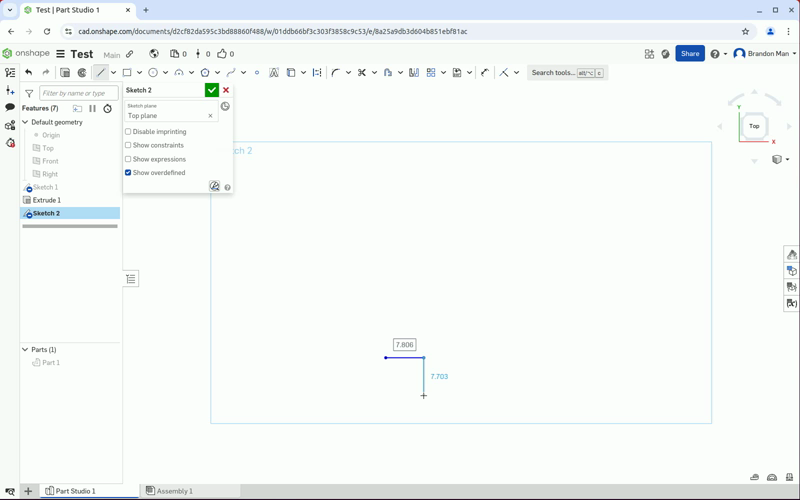
click(423, 395)
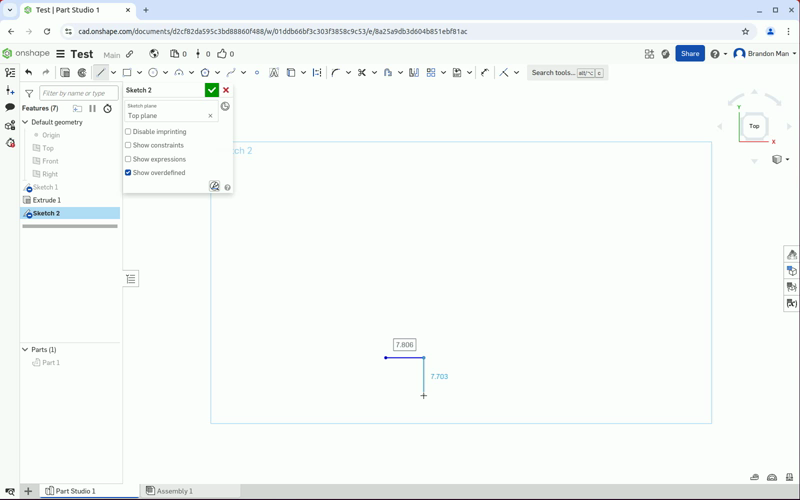
key_up(shift)
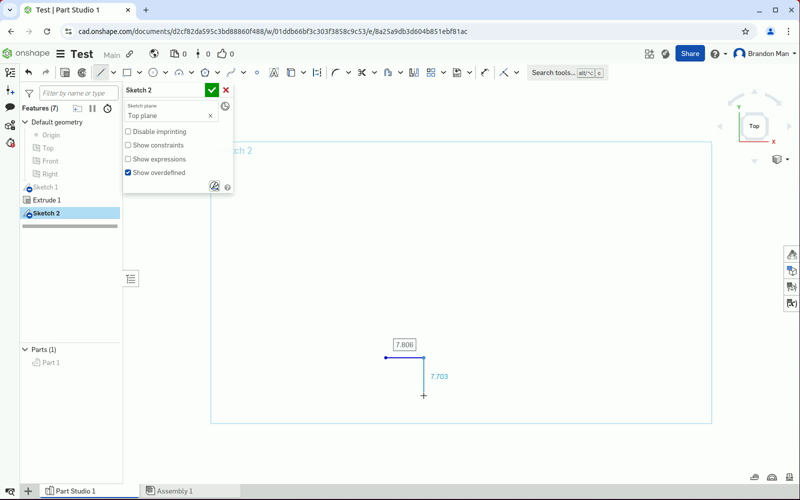
key_down(shift)
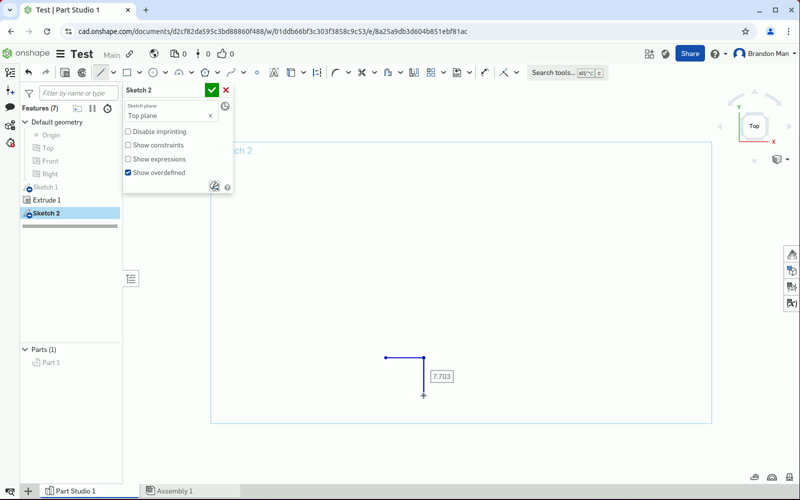
mouse_move(453, 395)
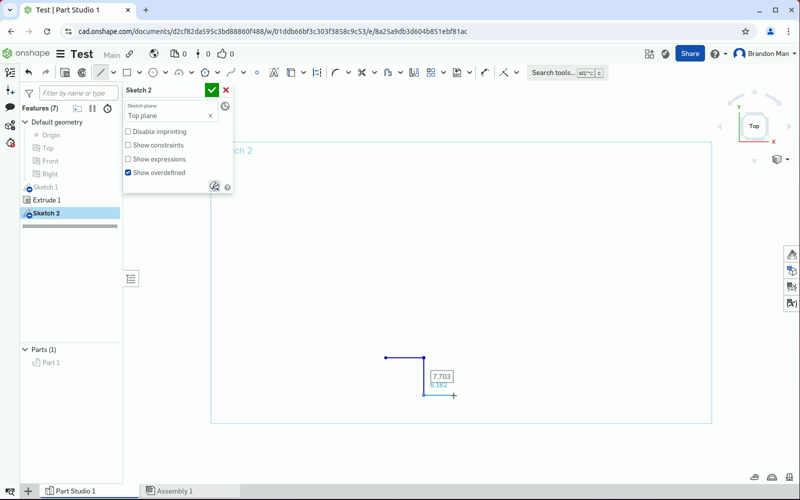
mouse_move(461, 395)
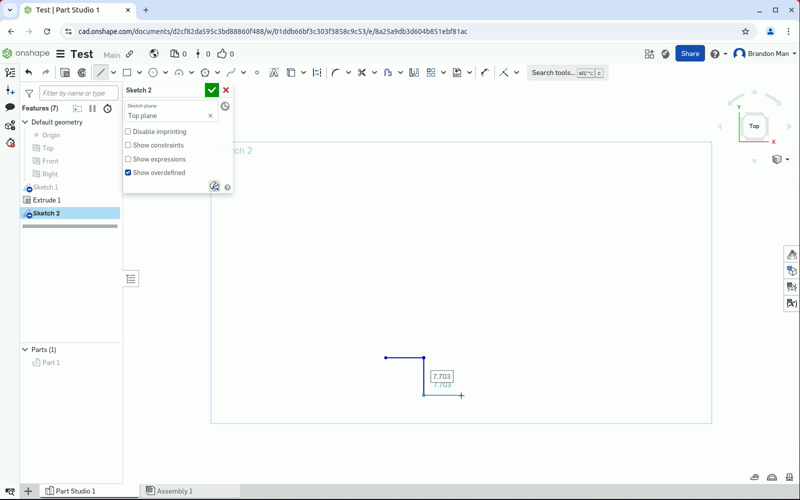
click(461, 395)
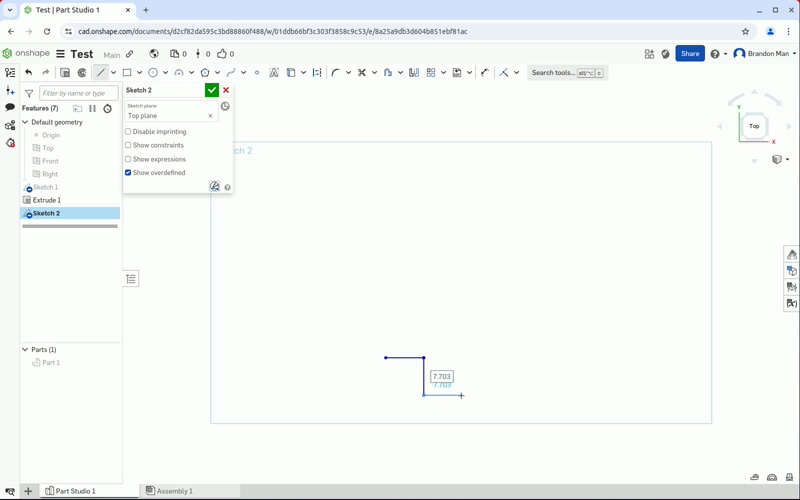
key_up(shift)
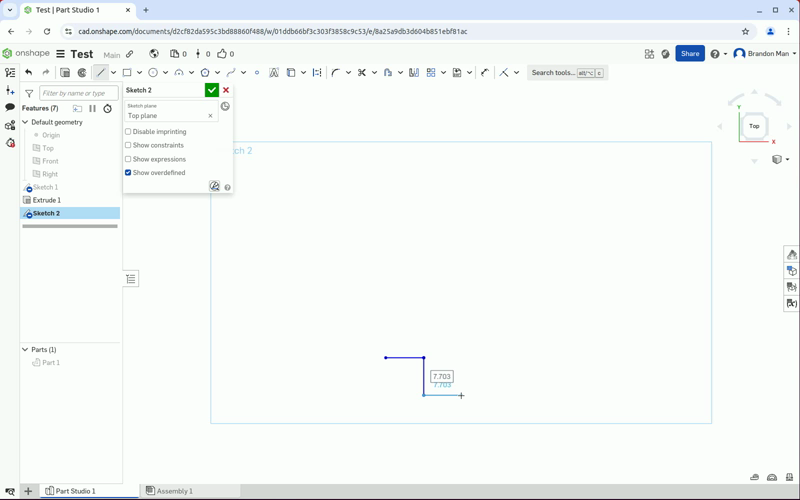
key_down(shift)
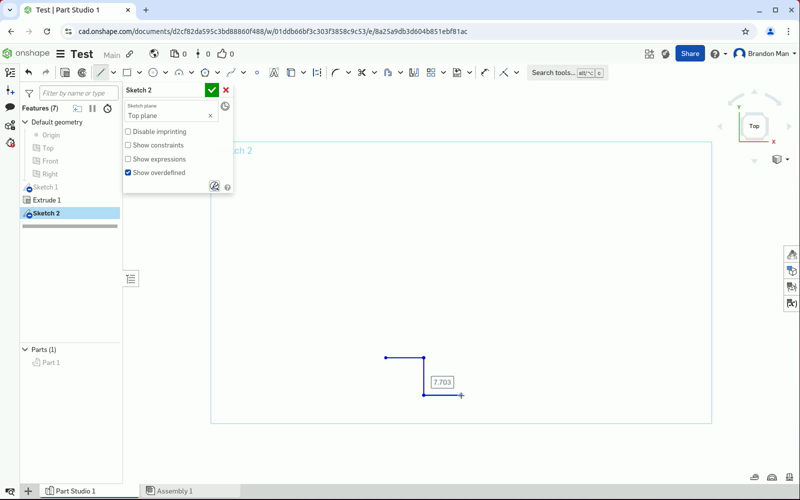
mouse_move(461, 282)
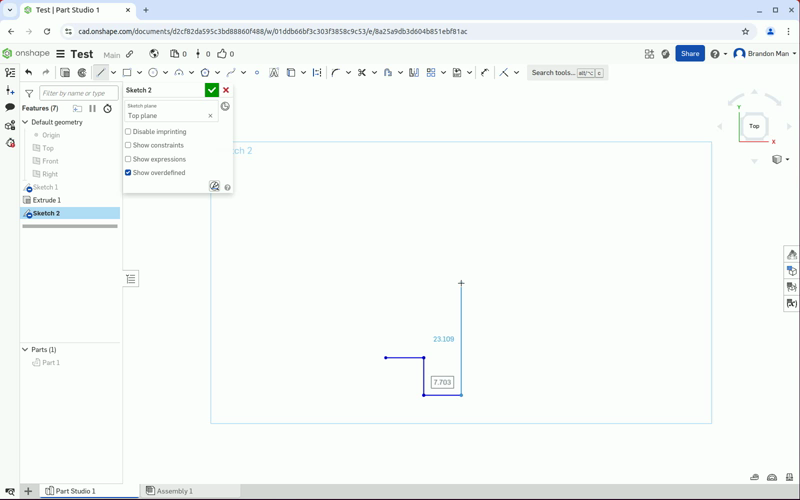
click(461, 282)
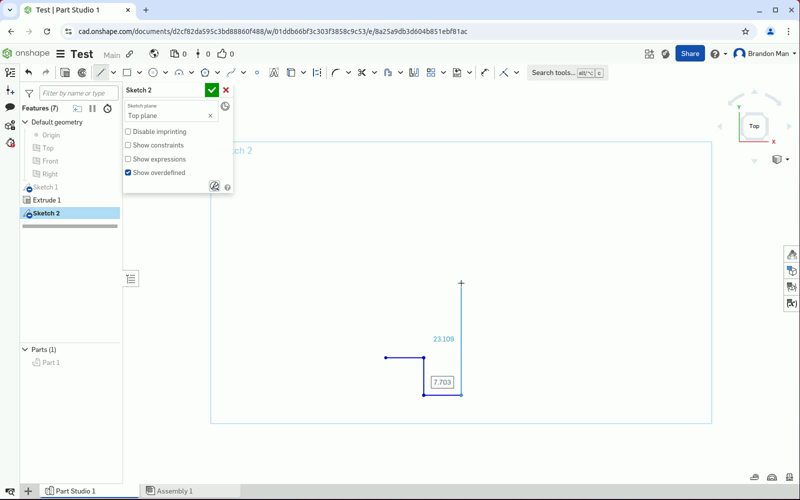
key_up(shift)
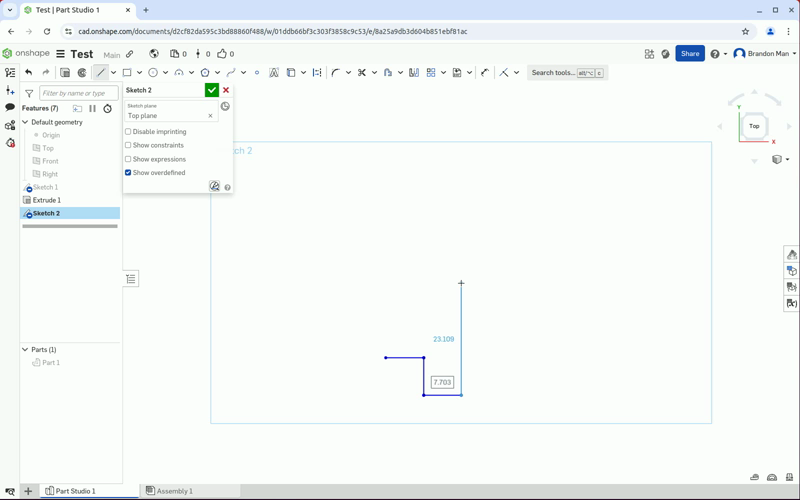
key_down(shift)
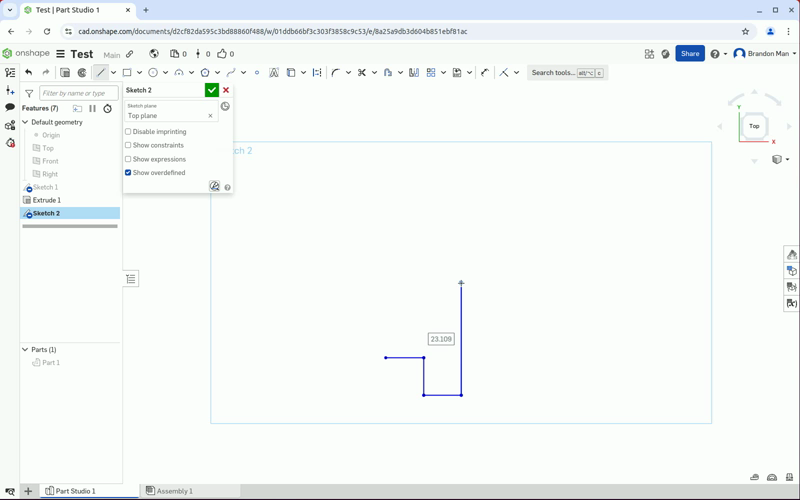
mouse_move(491, 282)
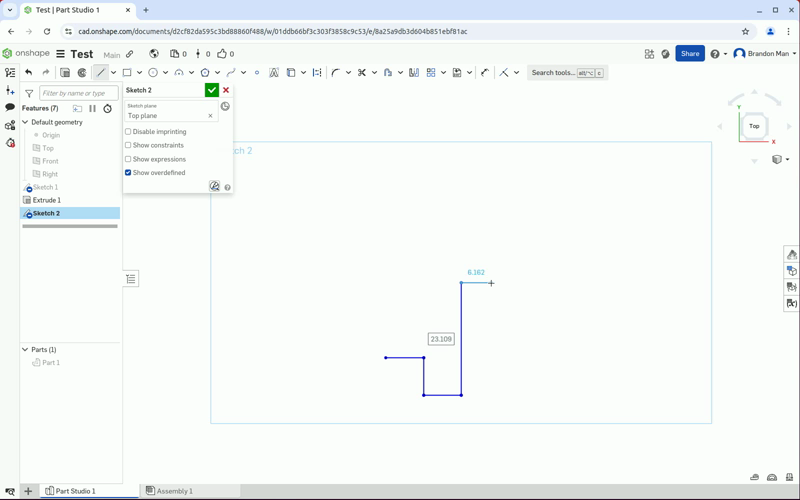
mouse_move(423, 282)
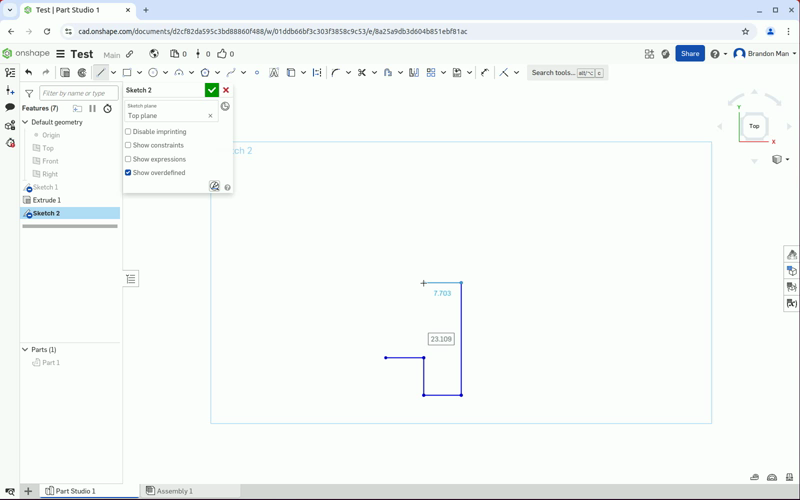
click(423, 282)
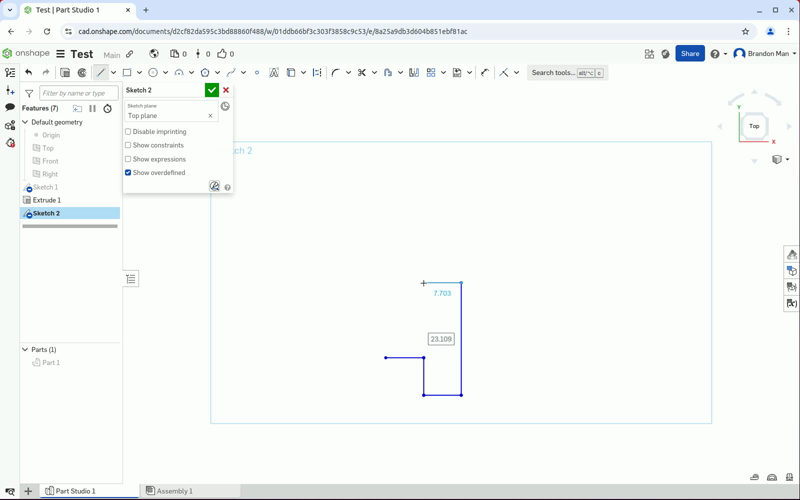
key_up(shift)
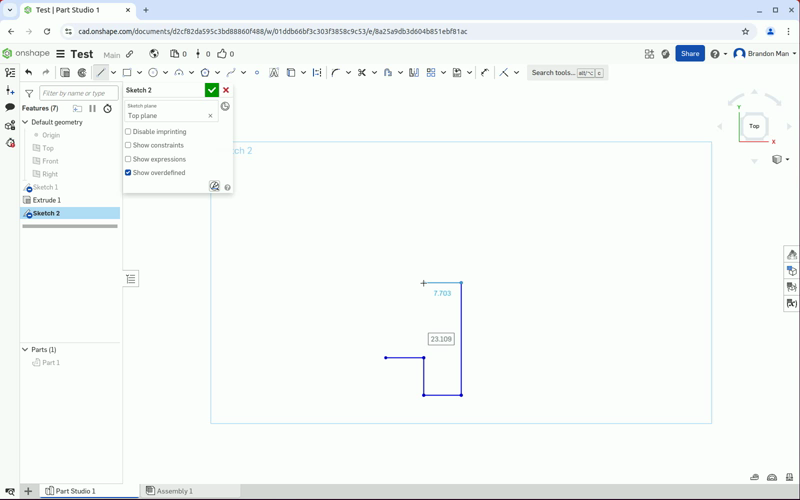
key_down(shift)
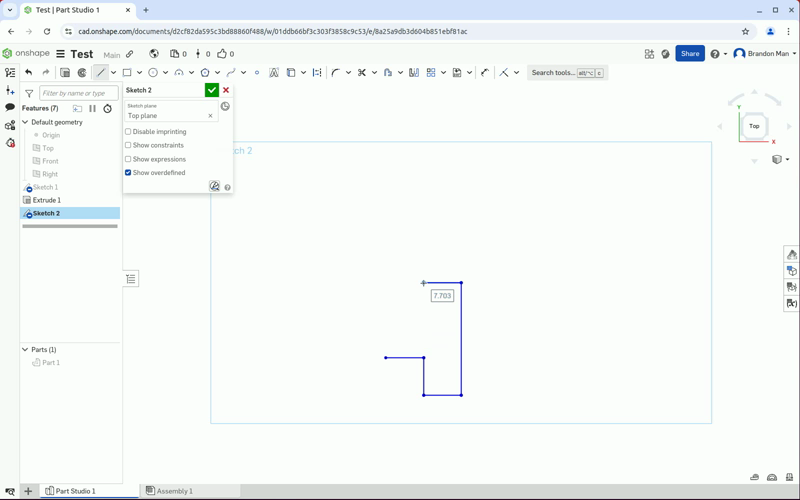
mouse_move(453, 282)
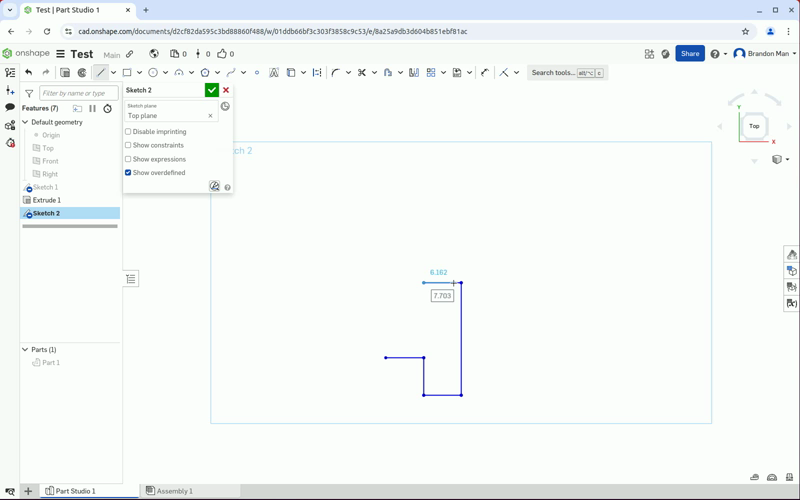
mouse_move(423, 319)
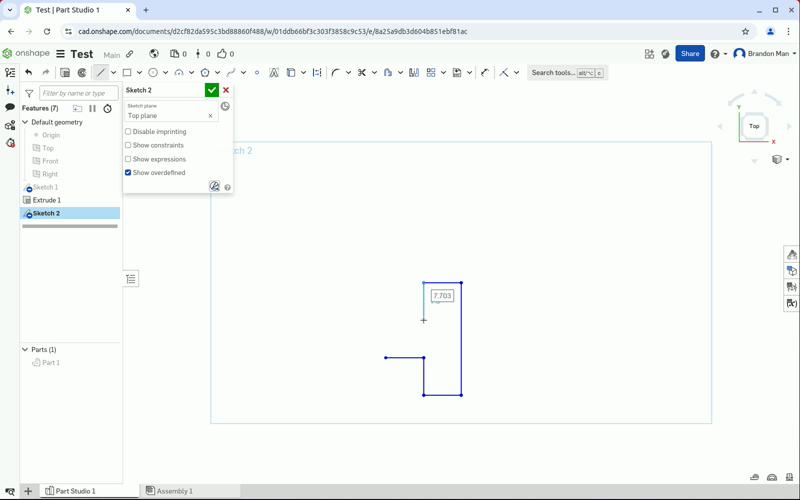
click(423, 319)
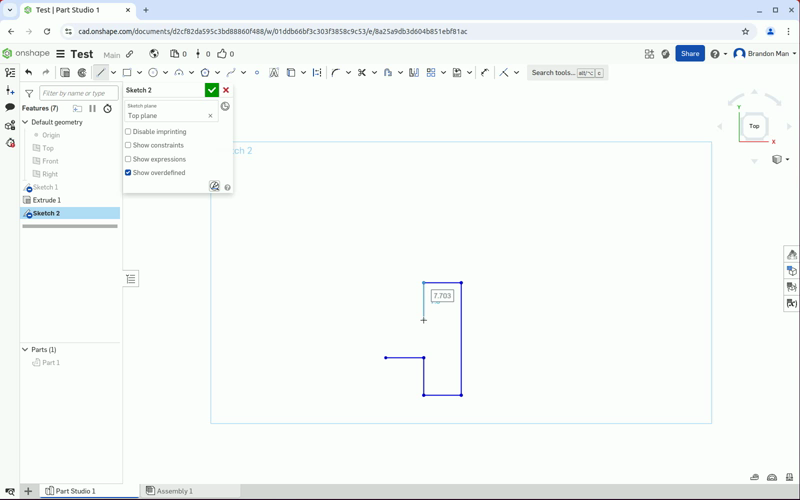
key_up(shift)
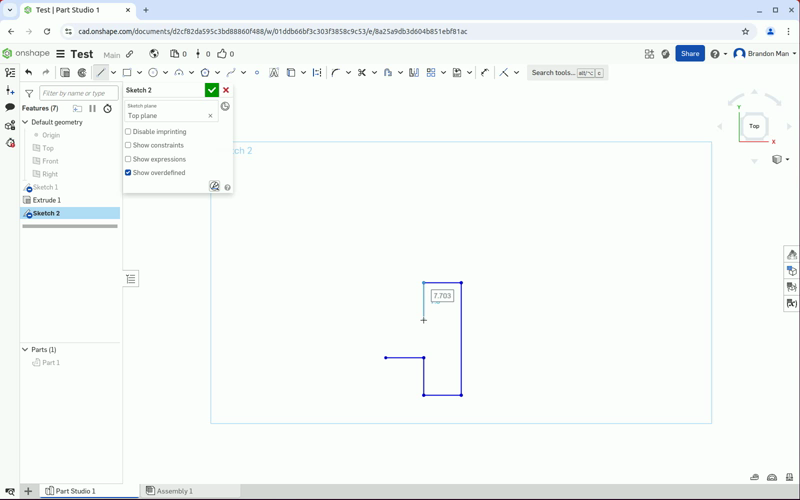
key_down(shift)
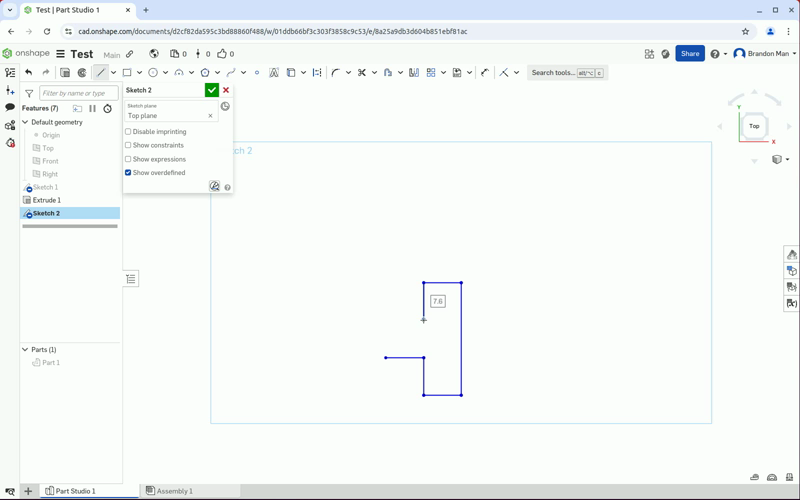
mouse_move(453, 319)
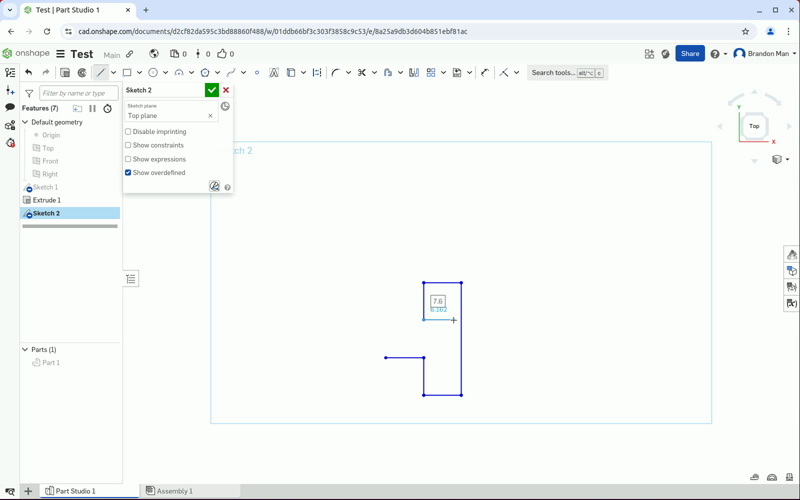
mouse_move(385, 319)
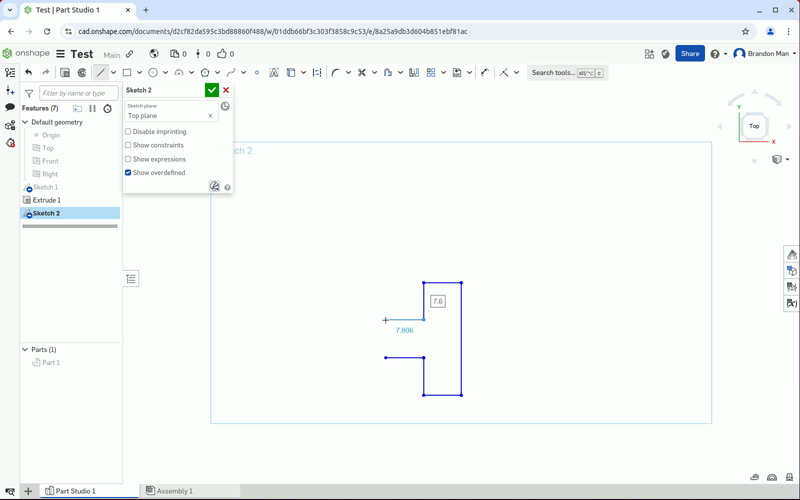
click(385, 319)
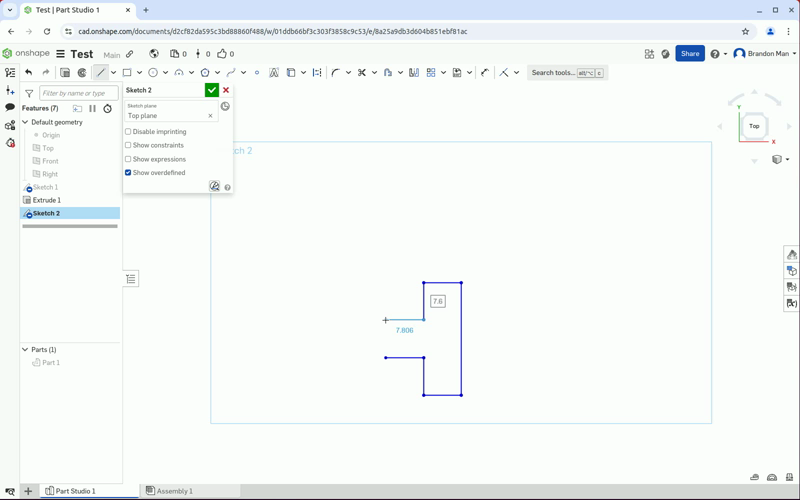
key_up(shift)
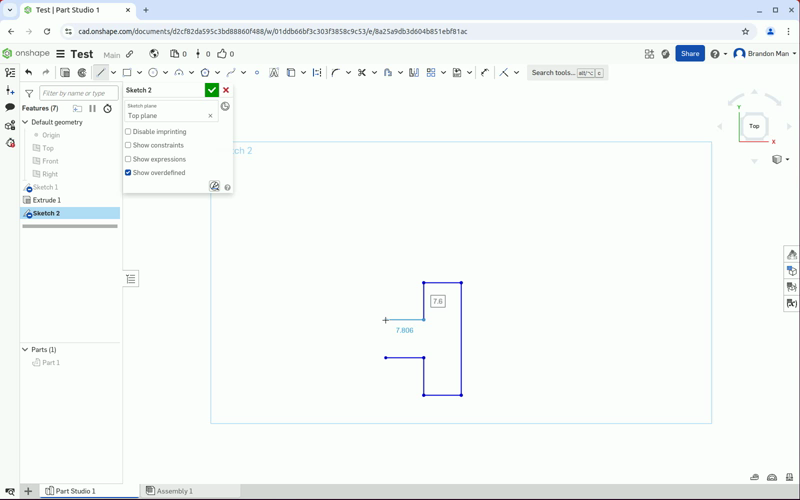
mouse_move(415, 319)
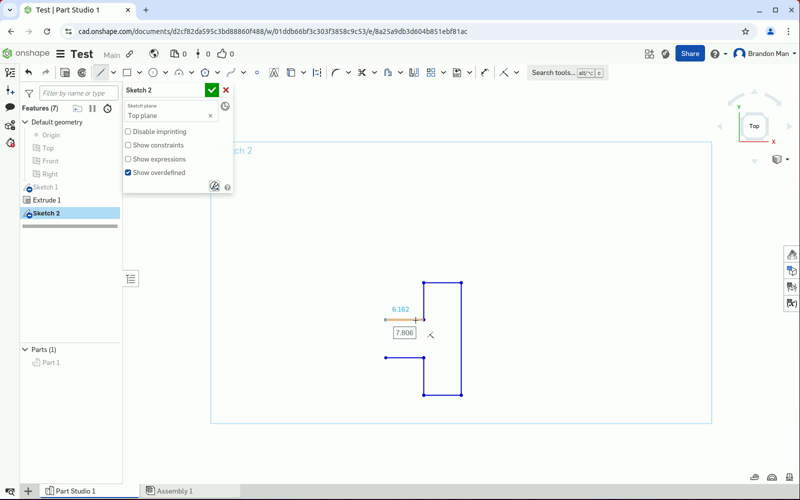
key_down(shift)
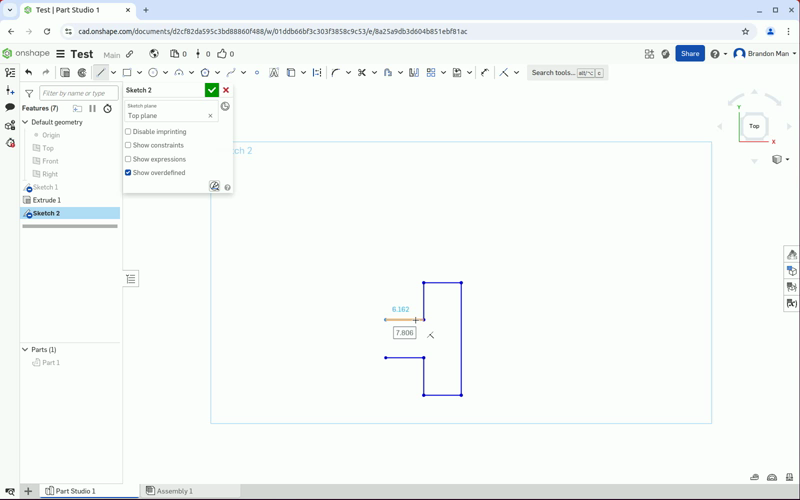
mouse_move(385, 357)
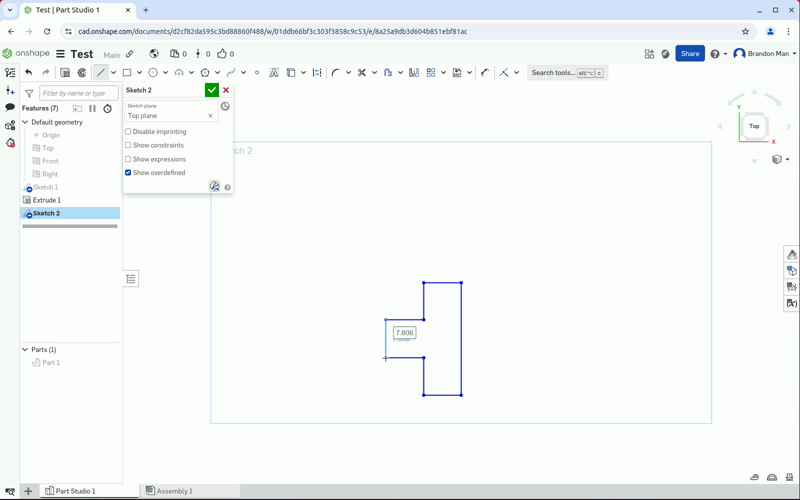
key_up(shift)
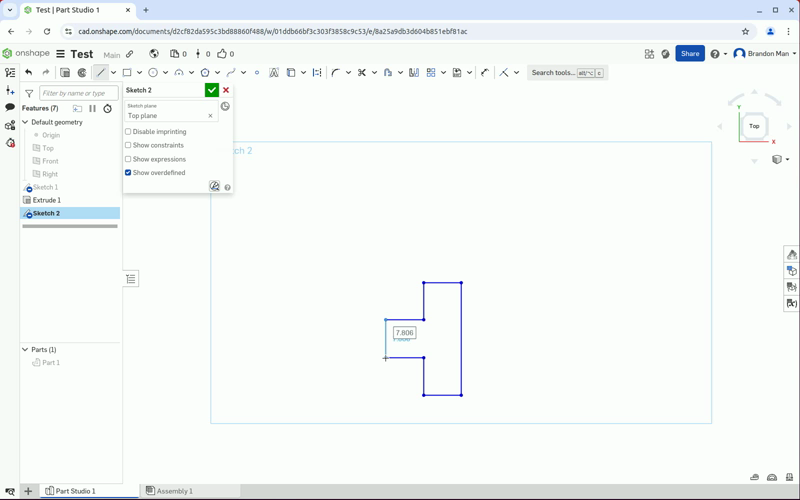
click(385, 357)
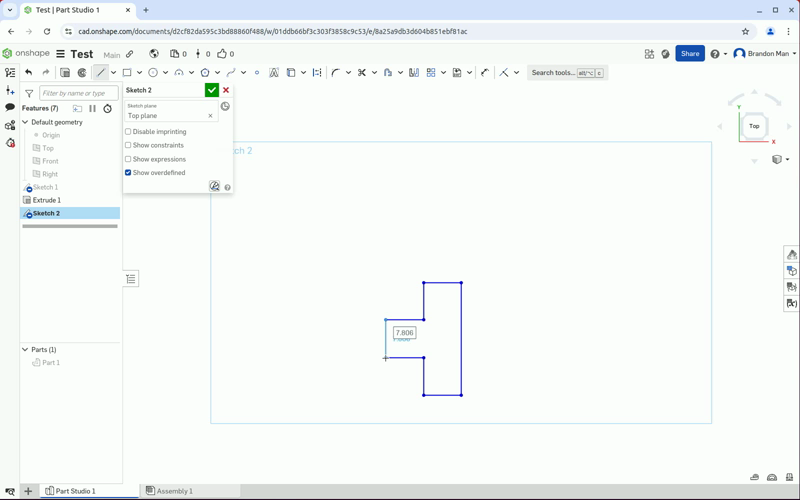
key(esc)
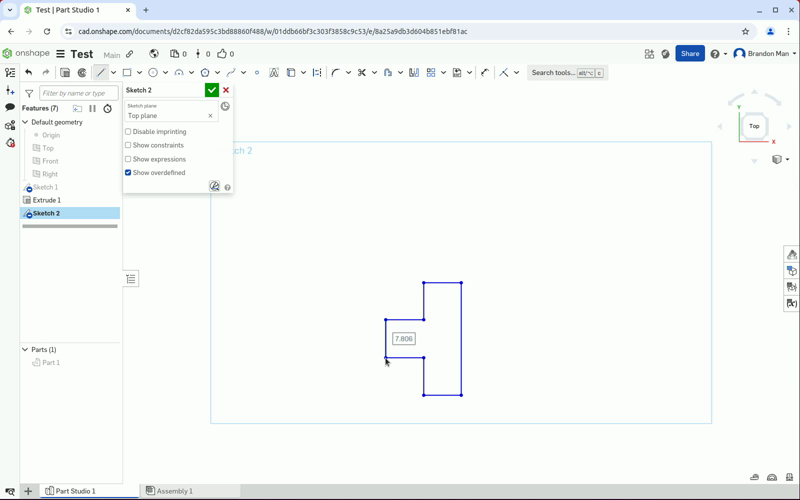
mouse_move(441, 337)
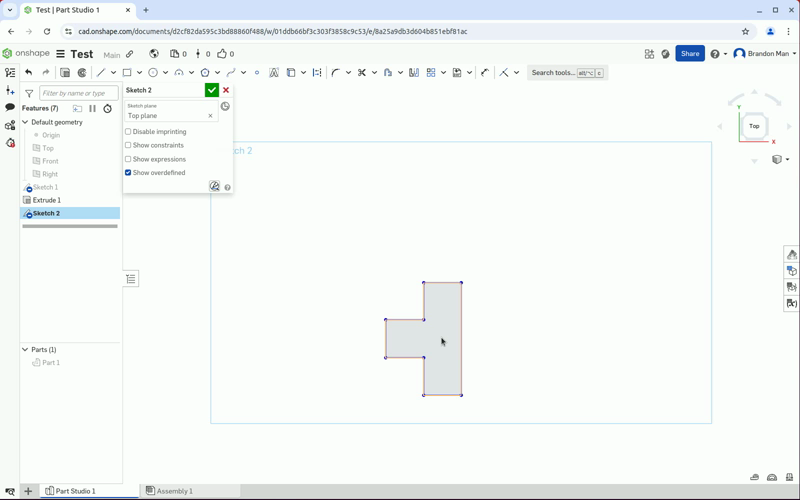
click(441, 337)
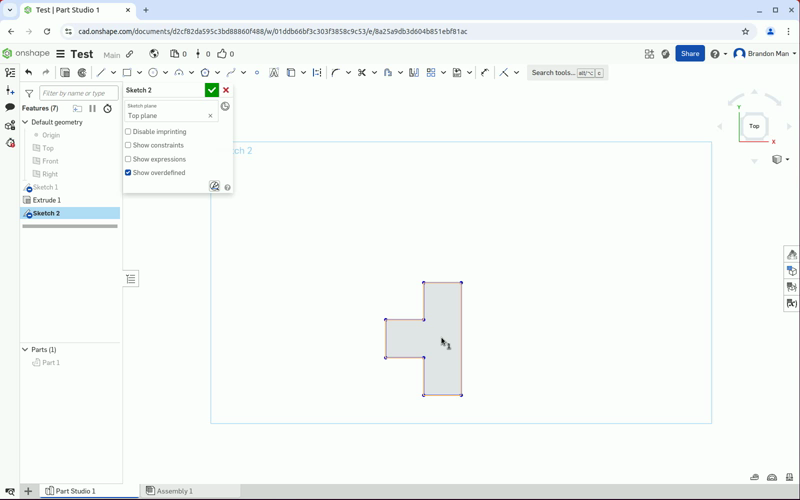
mouse_move(73, 352)
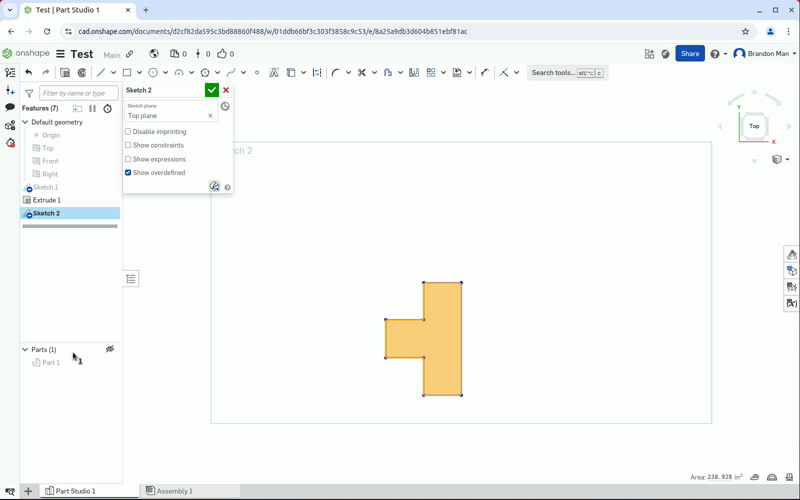
key(shift+y)
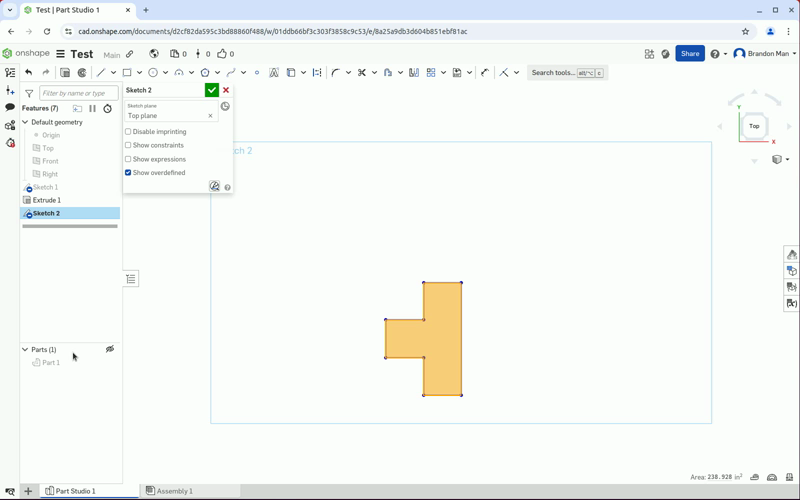
key(shift+e)
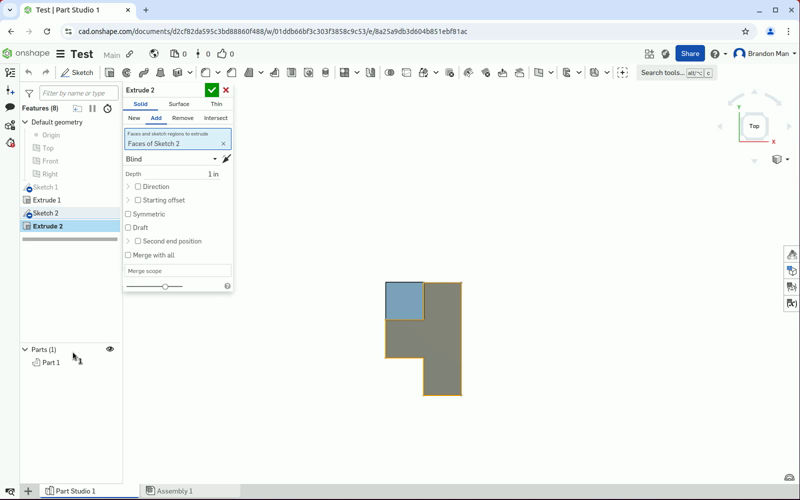
mouse_move(143, 106)
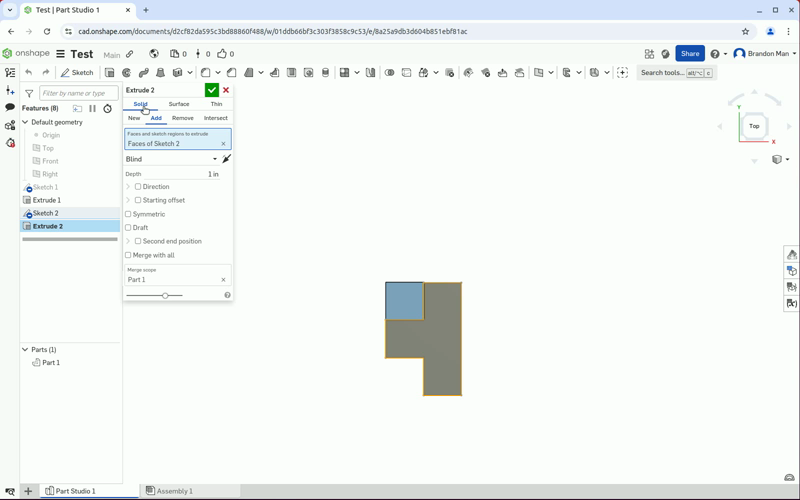
click(143, 106)
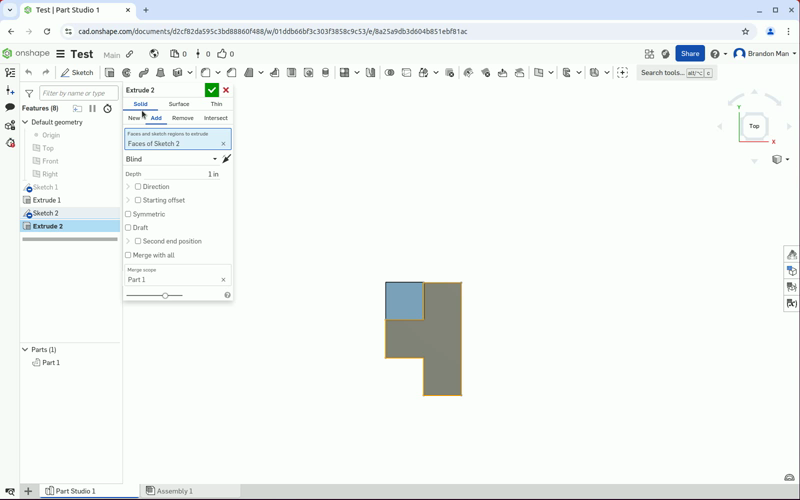
mouse_move(137, 120)
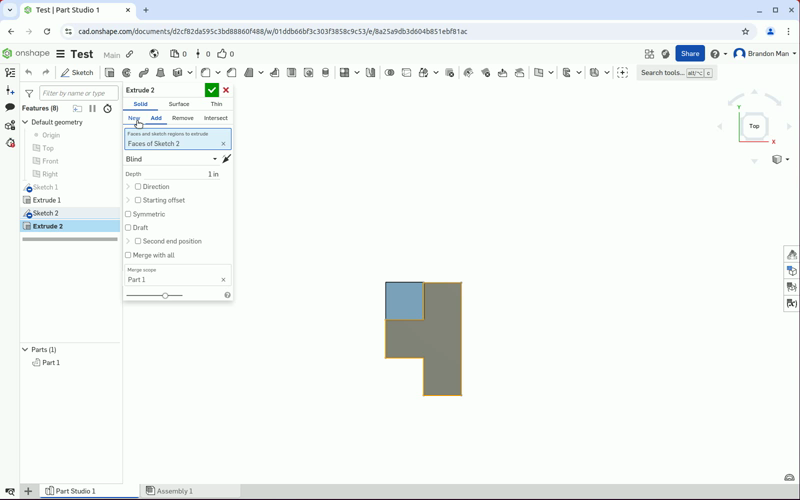
click(137, 120)
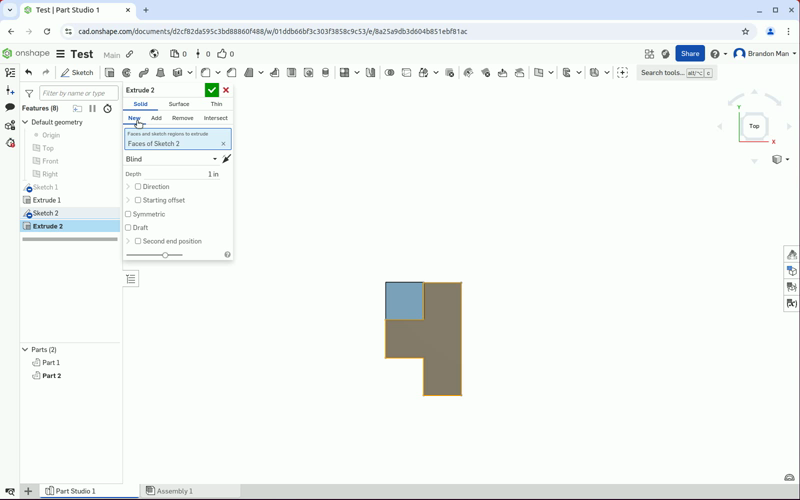
key(tab, 4)
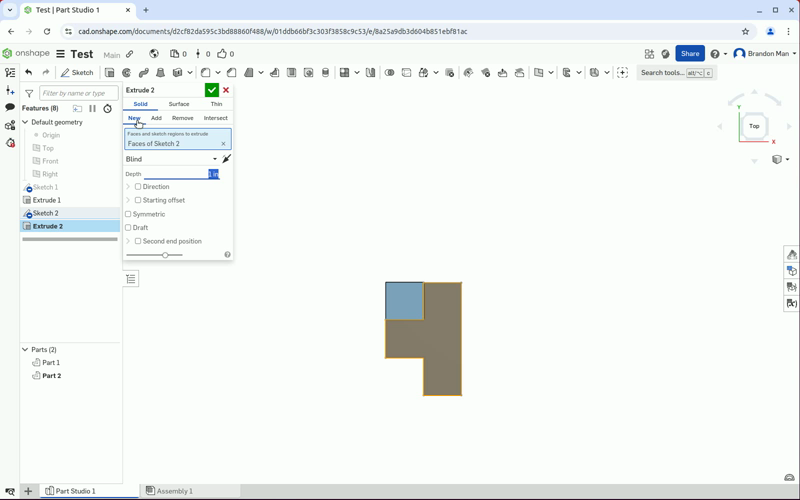
text(7.703)
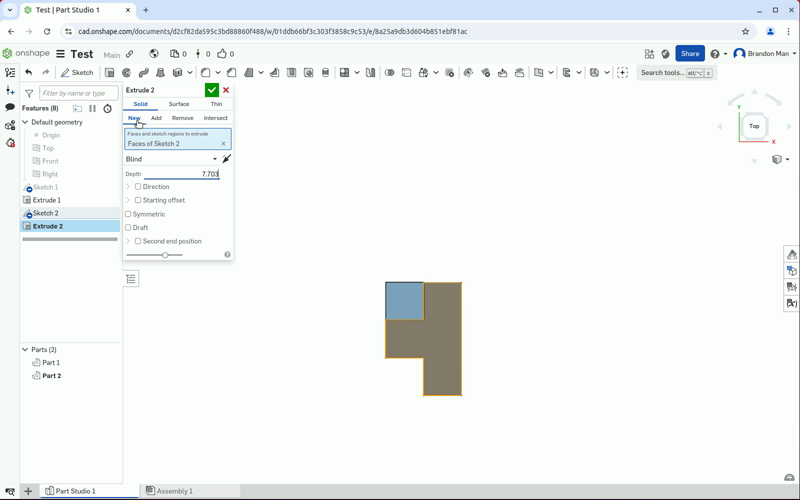
key(enter)
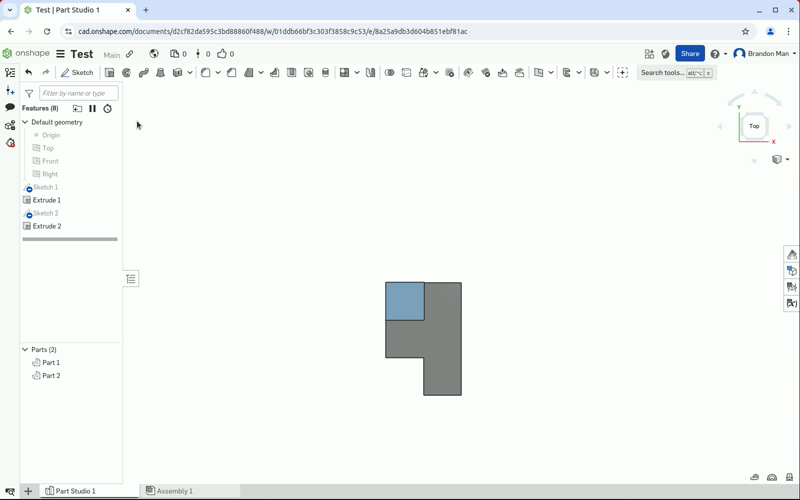
key(shift+h)
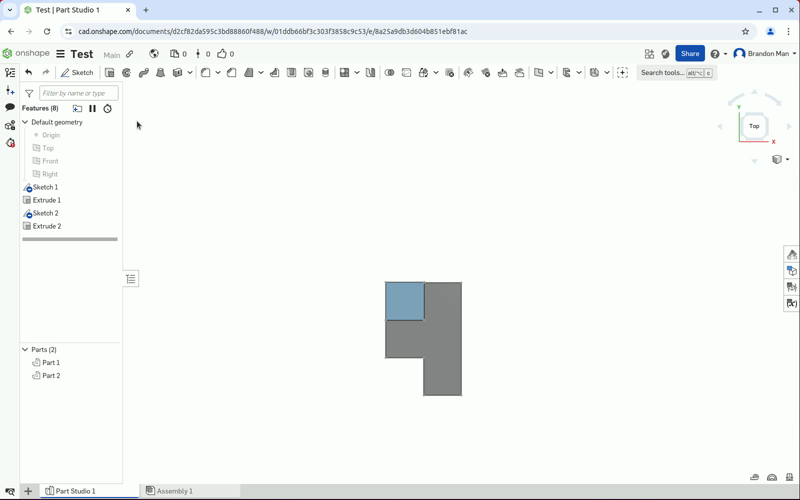
key(shift+h)
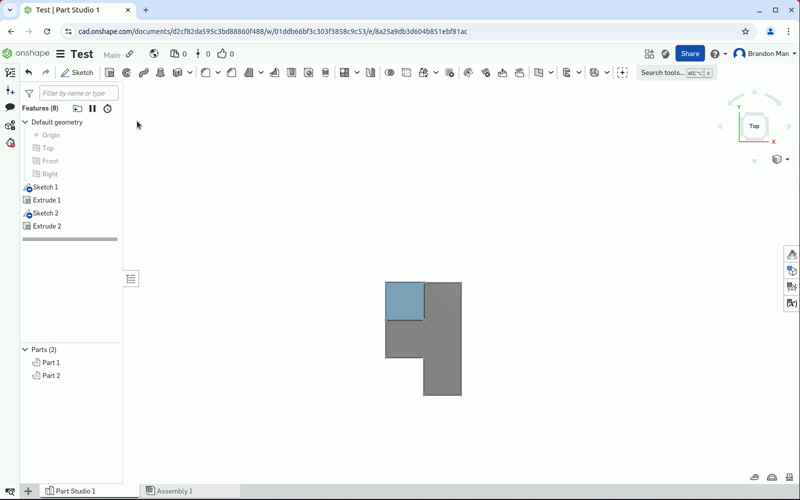
key(shift+7)
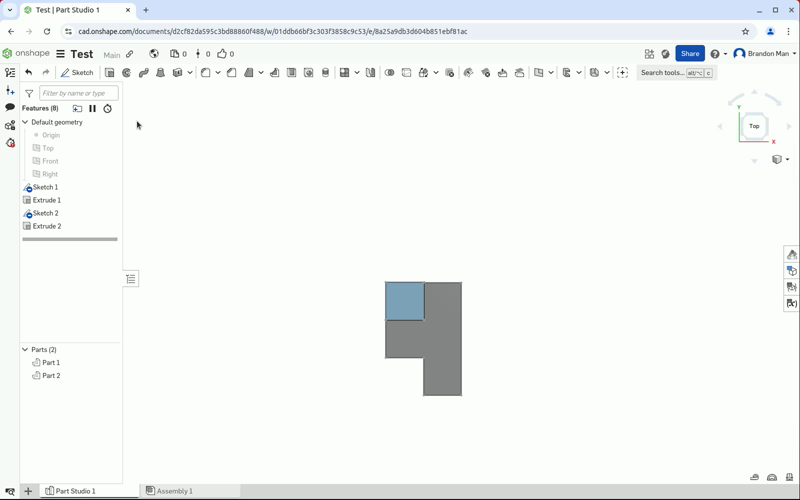
key(up, 3)
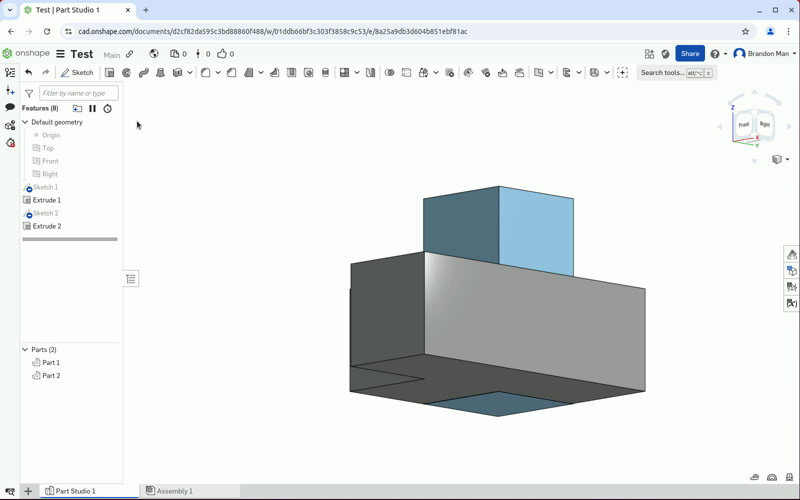
key(left, 3)
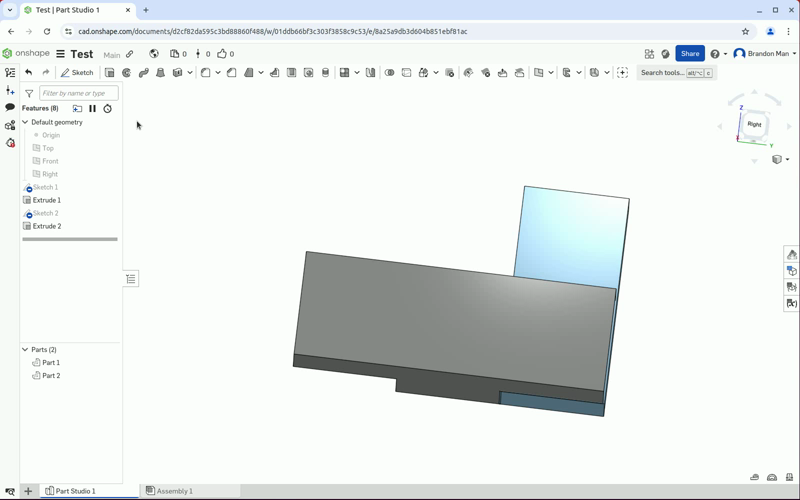
key(right, 3)
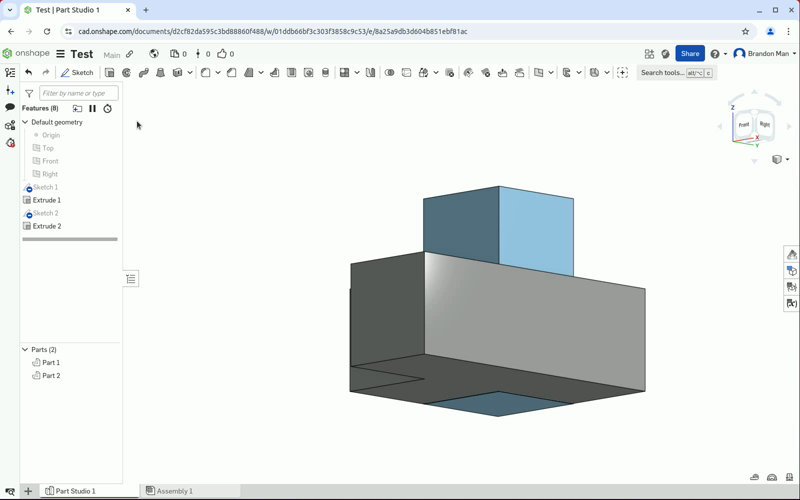
key(down, 3)
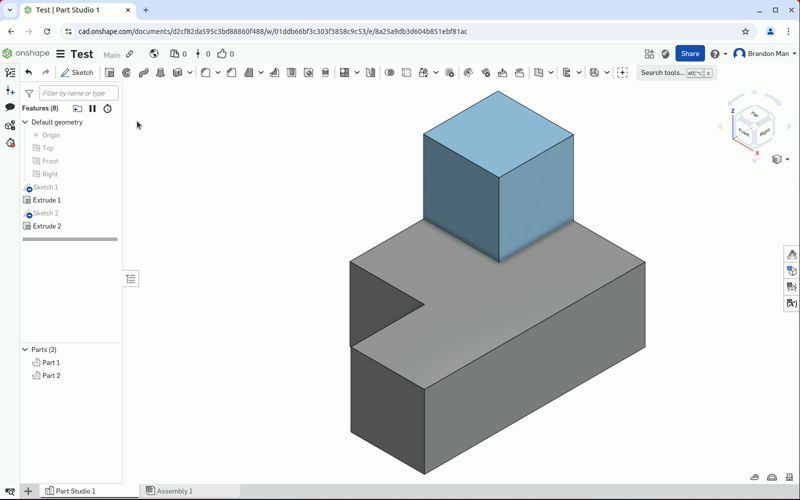
mouse_move(73, 189)
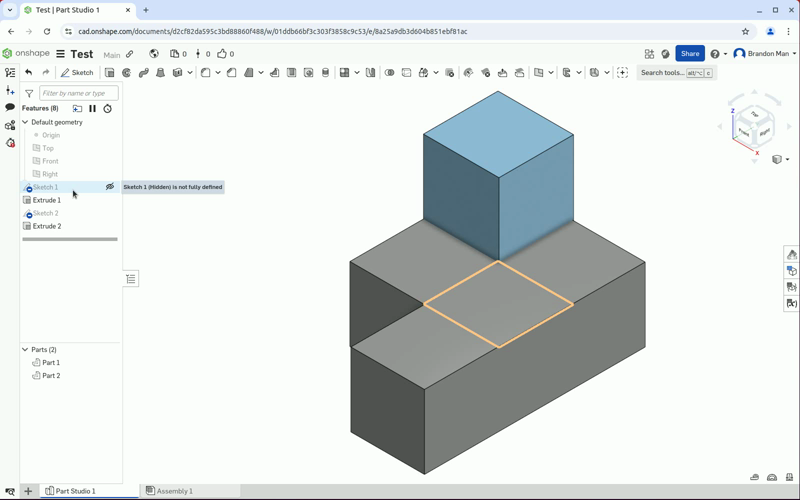
click(73, 189)